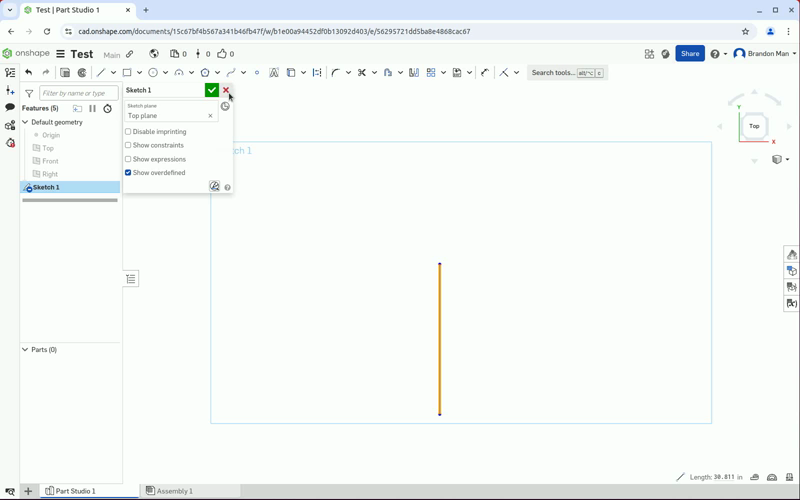
key(shift+h)
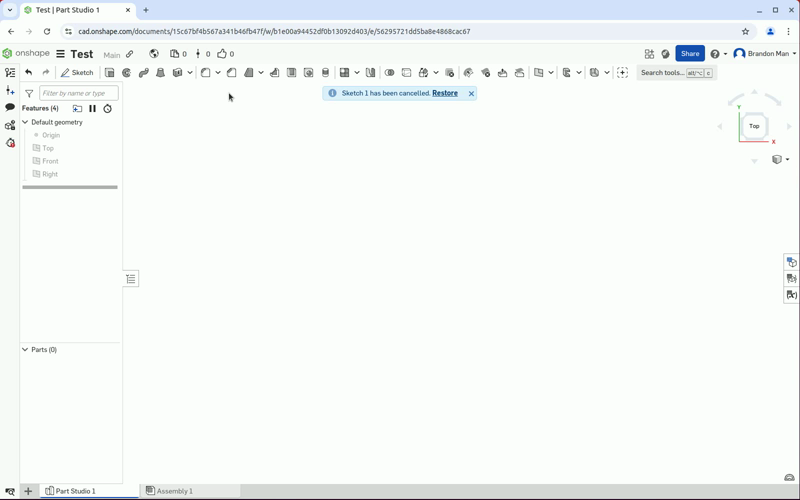
mouse_move(73, 352)
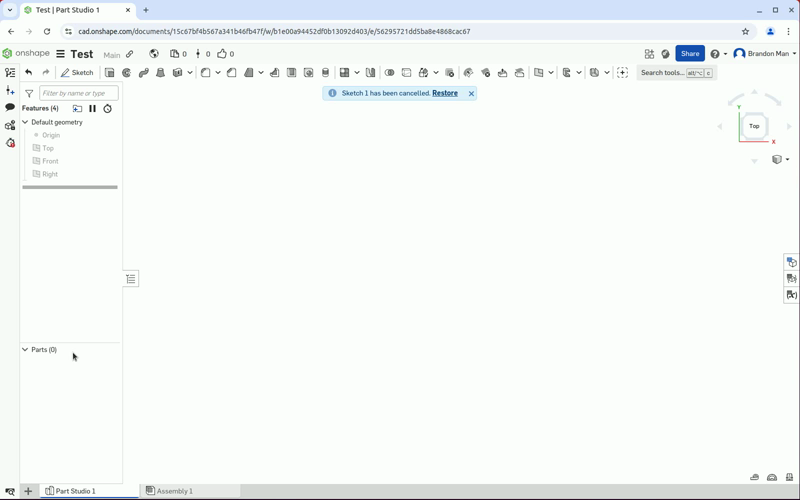
key(y)
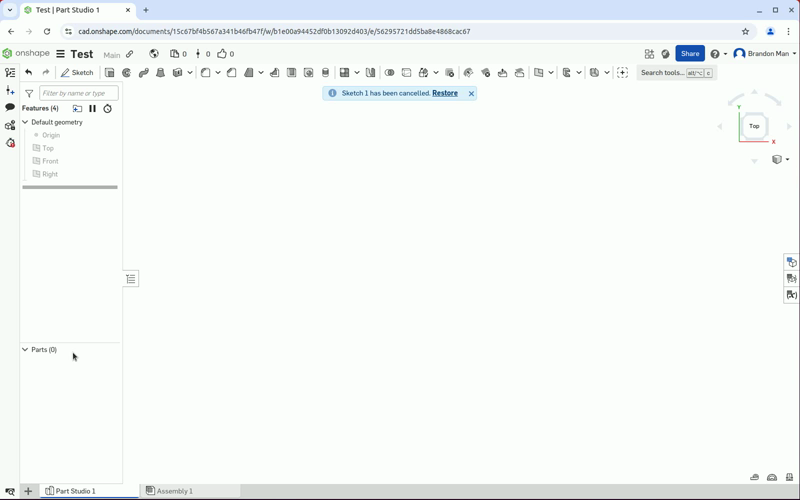
key(shift+p)
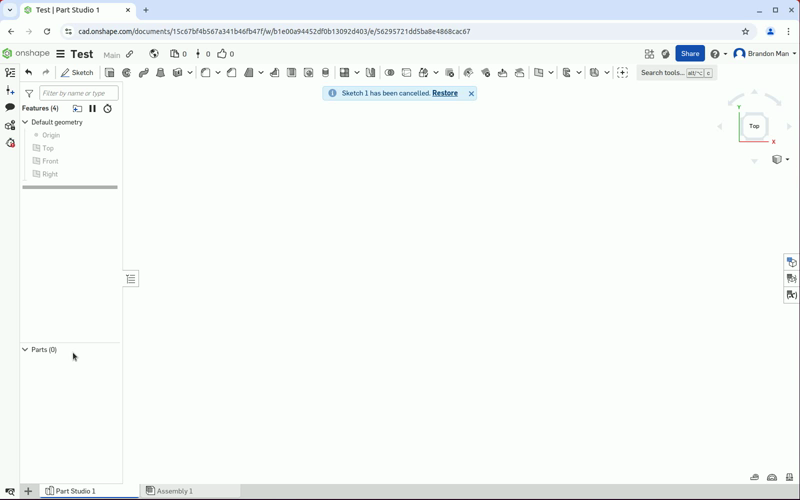
key(space)
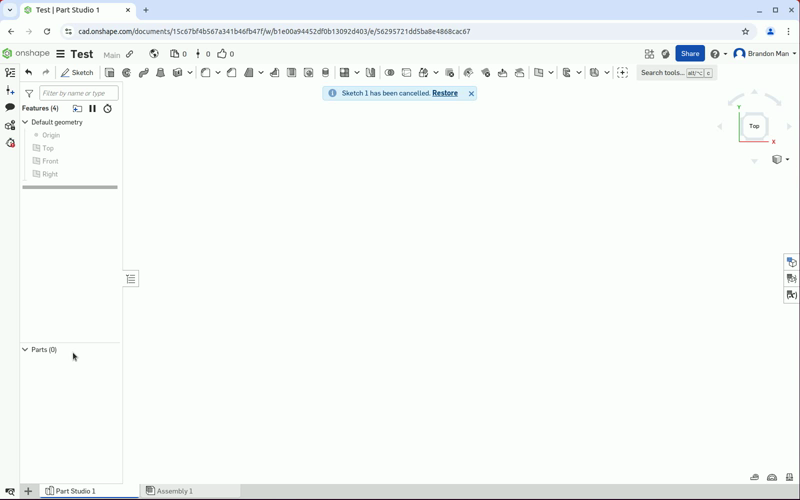
key_down(shift)
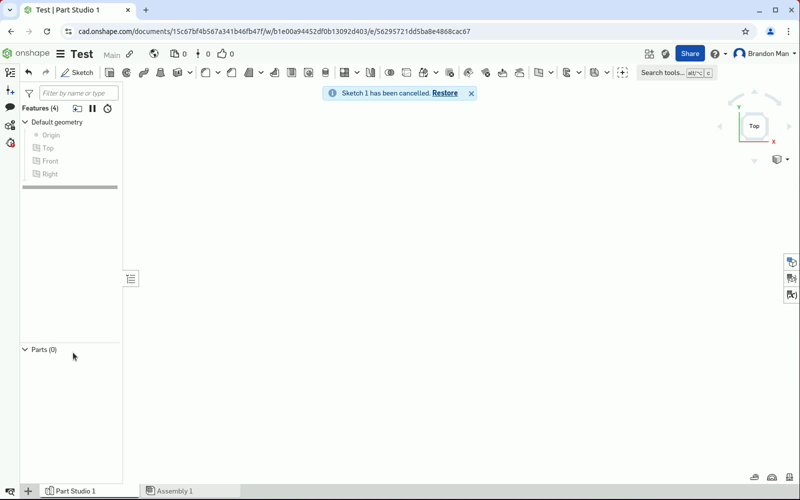
key(up)
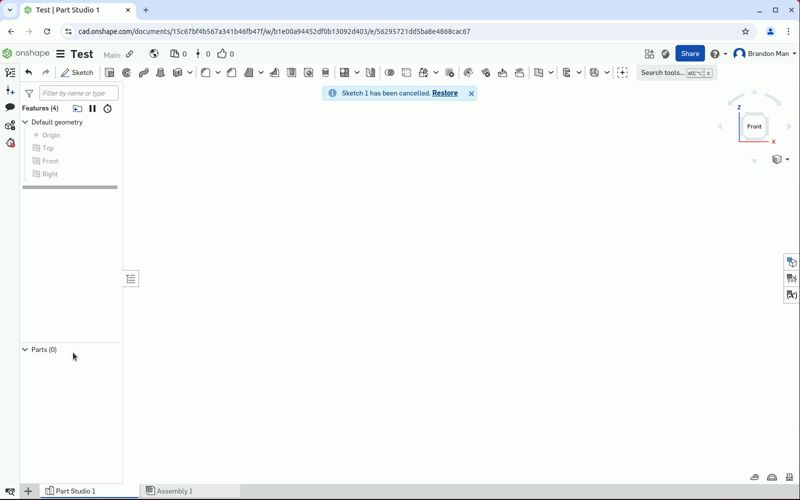
key_up(shift)
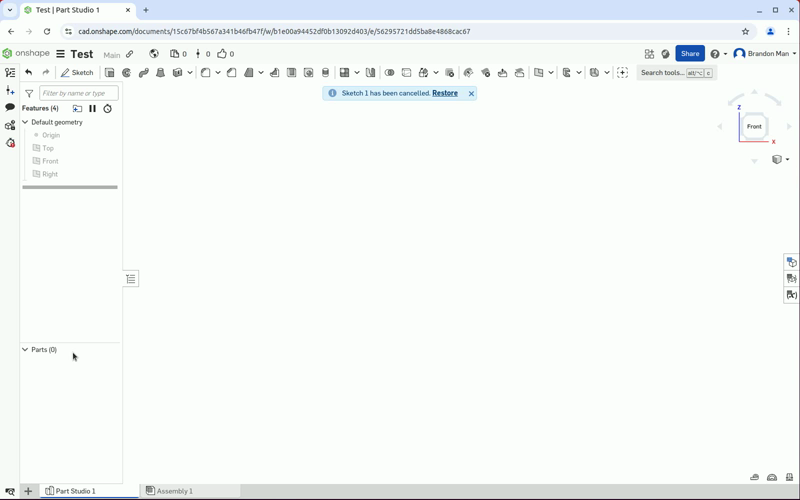
mouse_move(73, 352)
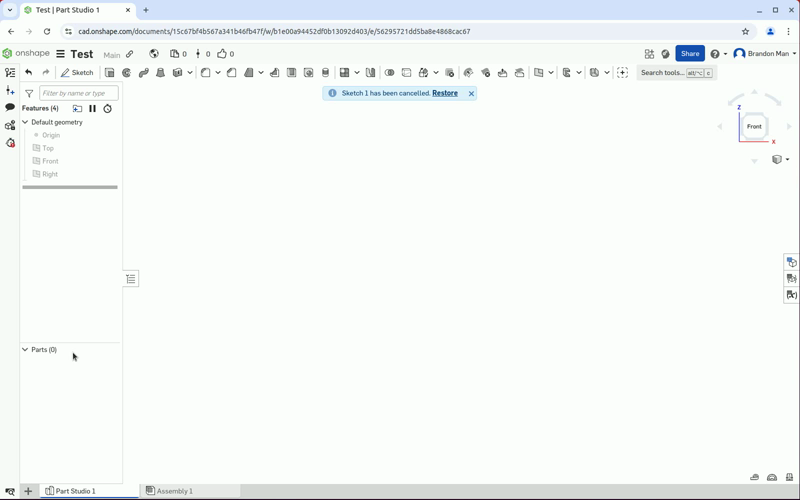
key(shift+y)
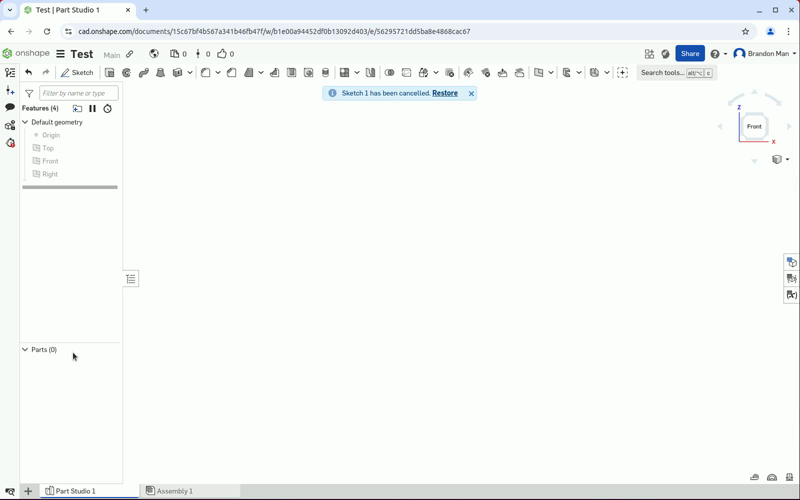
key(shift+s)
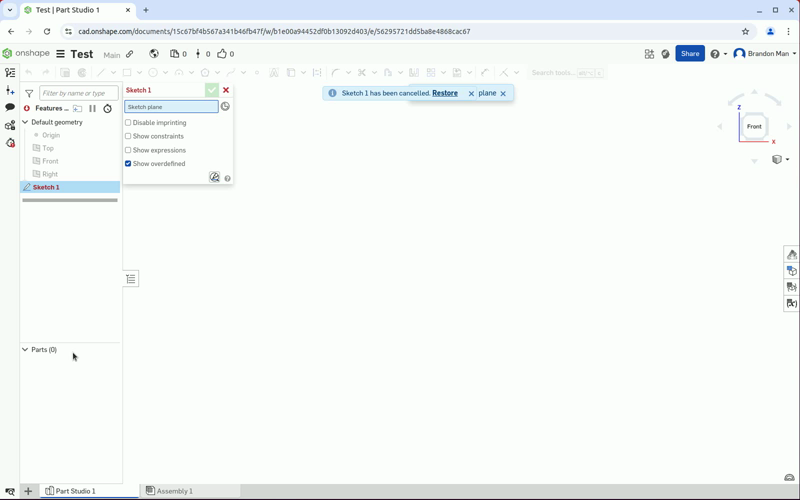
mouse_move(73, 163)
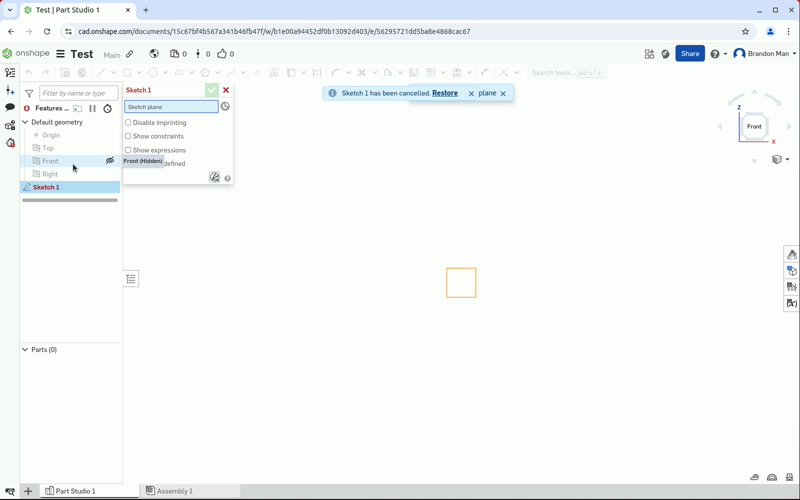
click(73, 163)
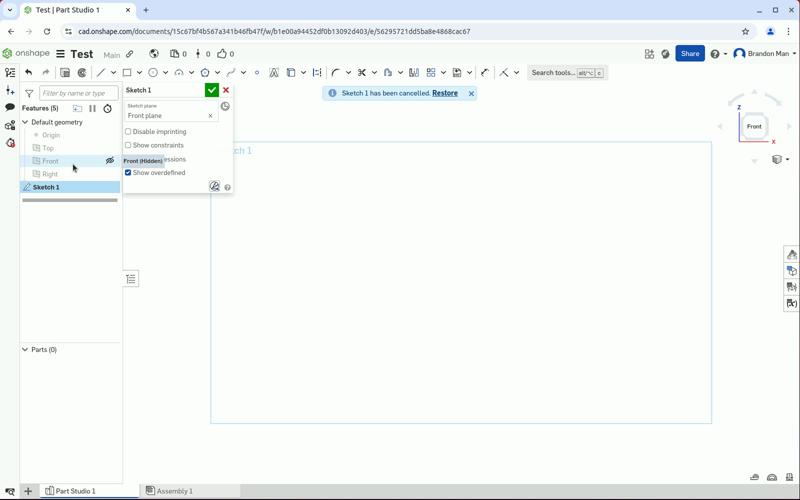
mouse_move(73, 352)
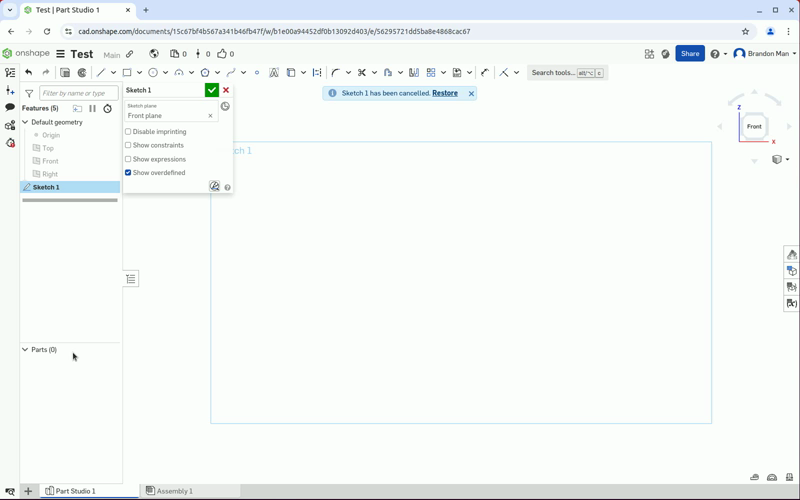
key(y)
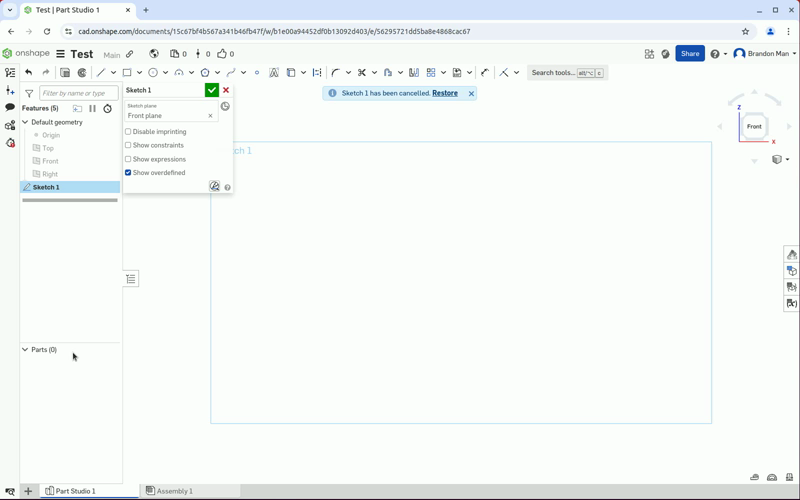
key(c)
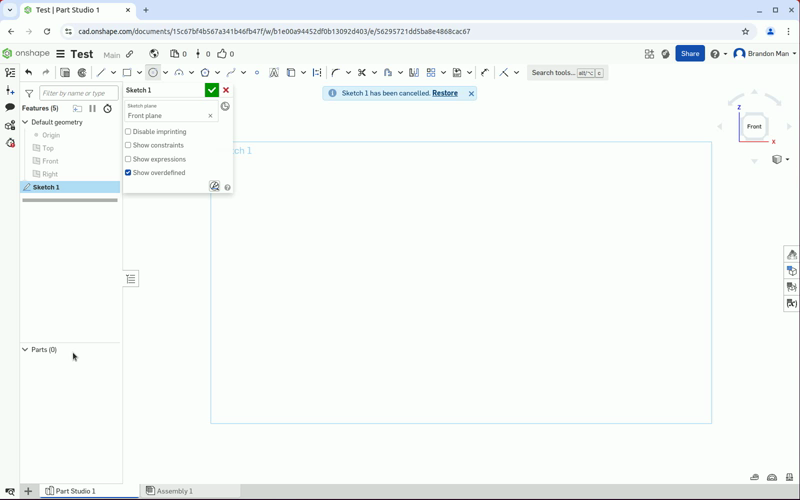
key_down(shift)
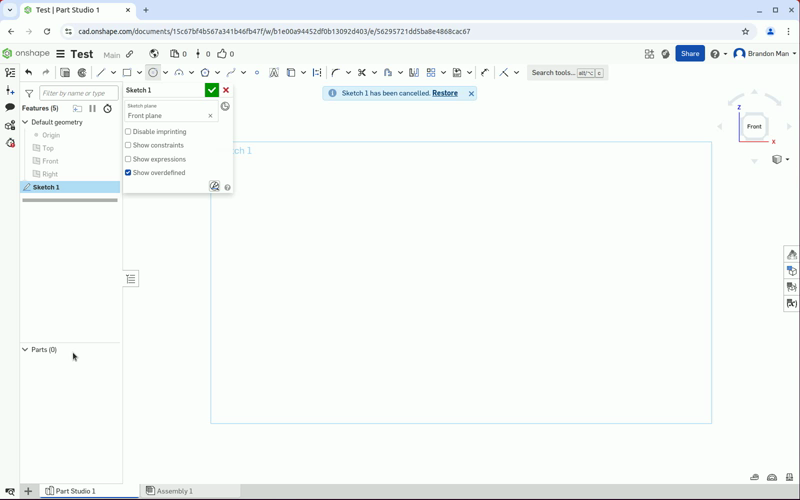
mouse_move(461, 282)
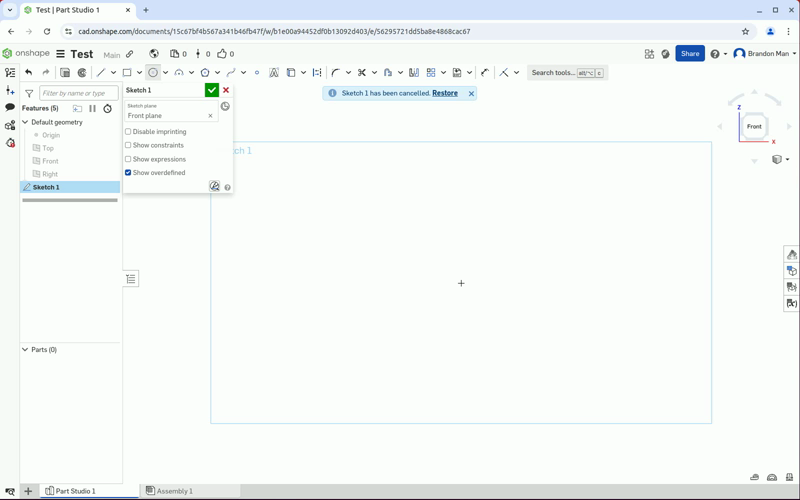
click(461, 282)
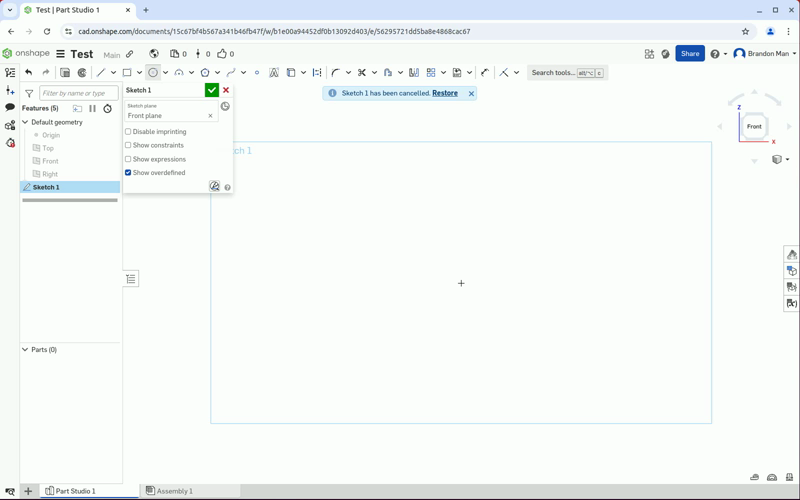
key_up(shift)
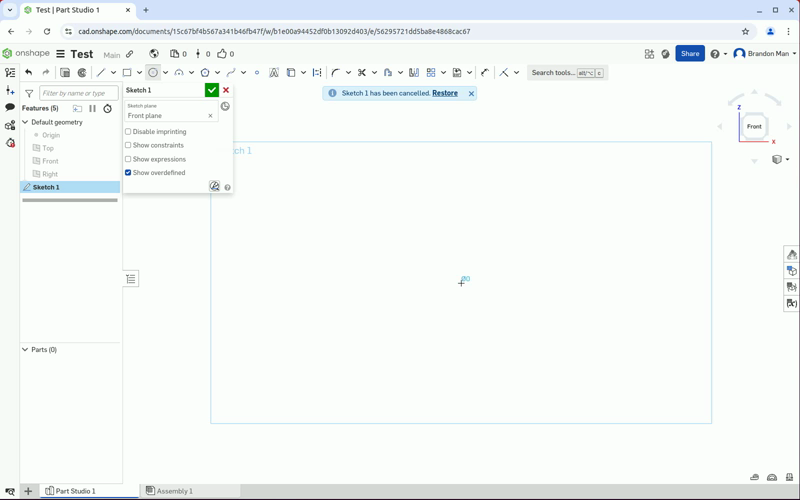
mouse_move(574, 282)
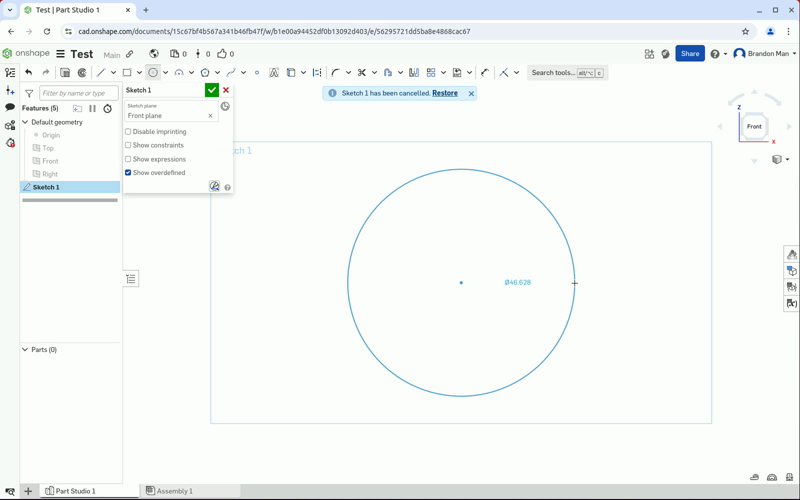
click(574, 282)
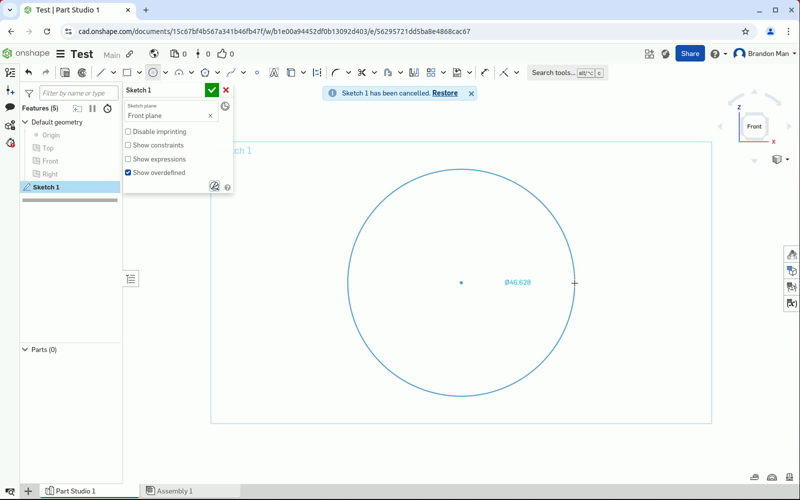
key(esc)
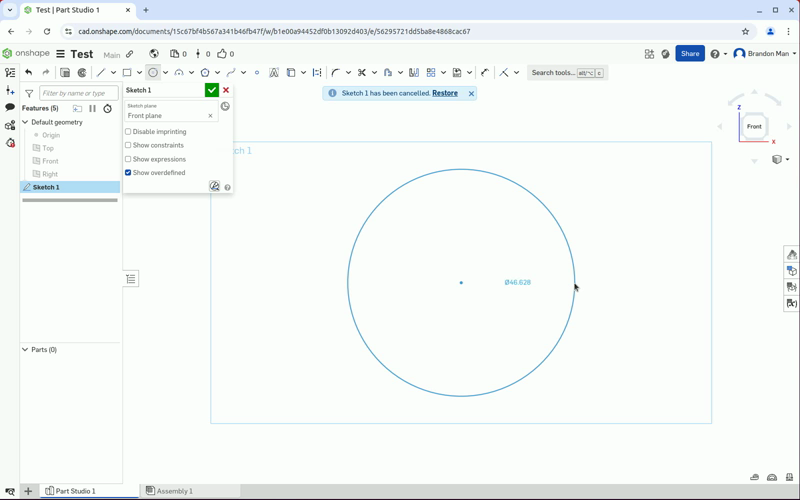
key(c)
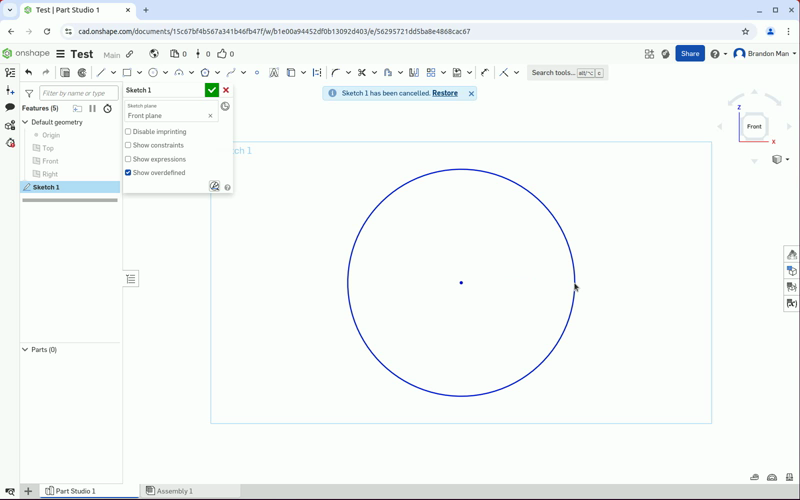
key_down(shift)
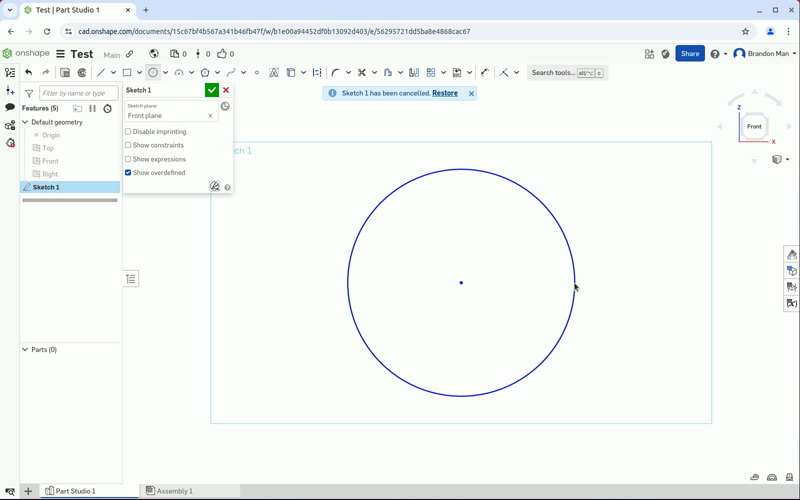
mouse_move(461, 282)
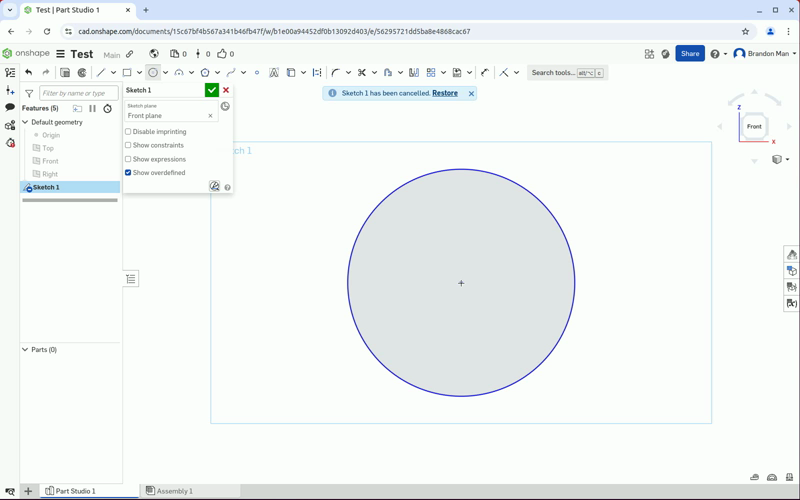
click(461, 282)
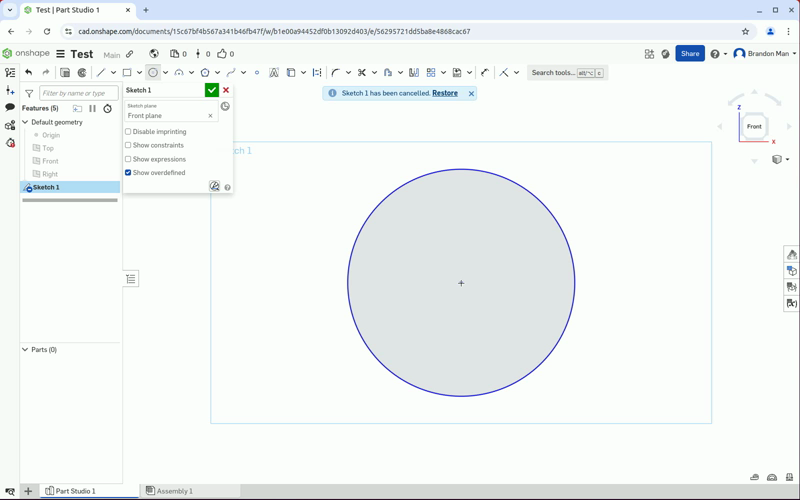
key_up(shift)
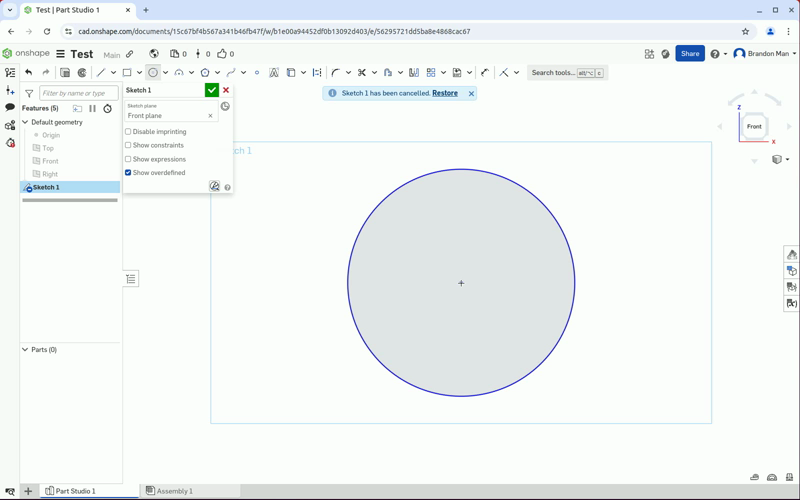
mouse_move(558, 282)
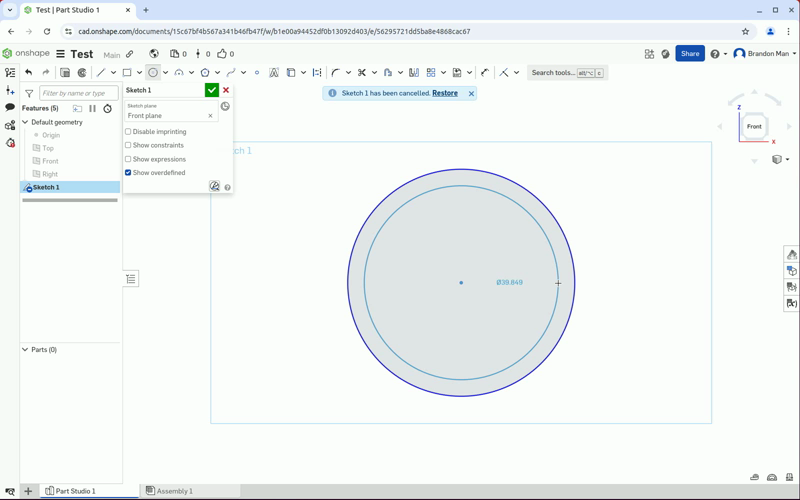
click(558, 282)
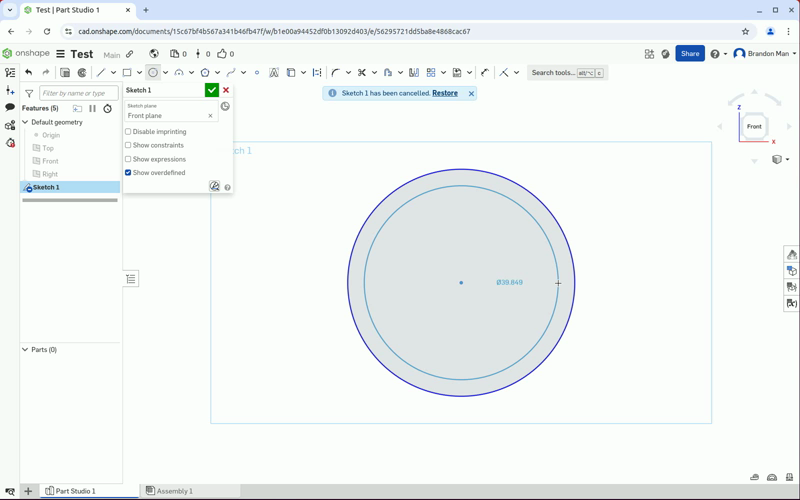
key(esc)
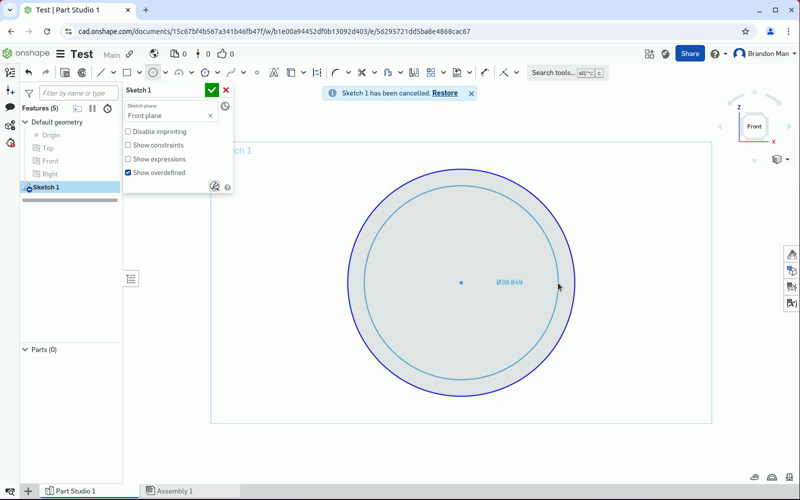
mouse_move(357, 297)
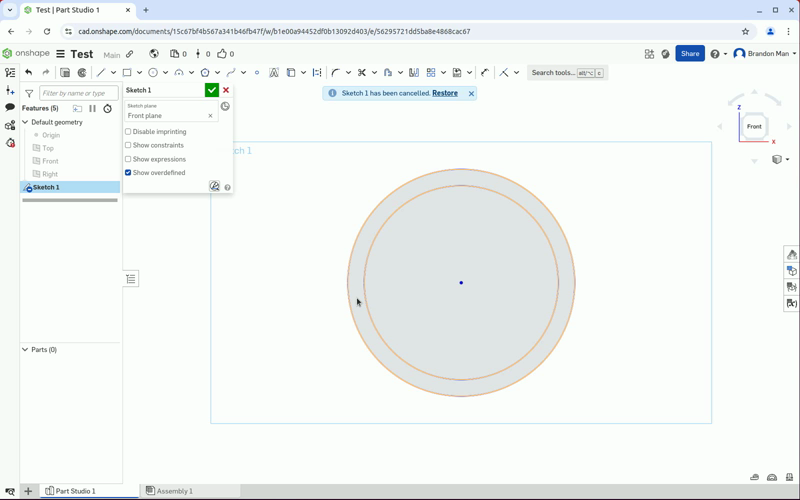
click(357, 297)
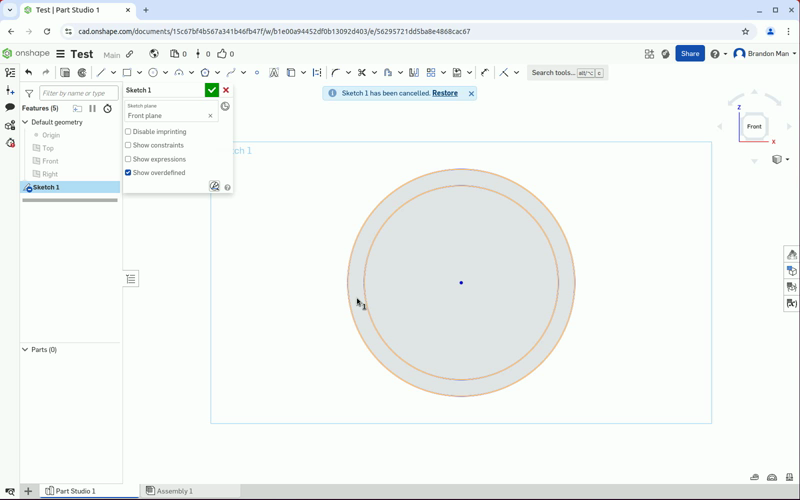
mouse_move(73, 352)
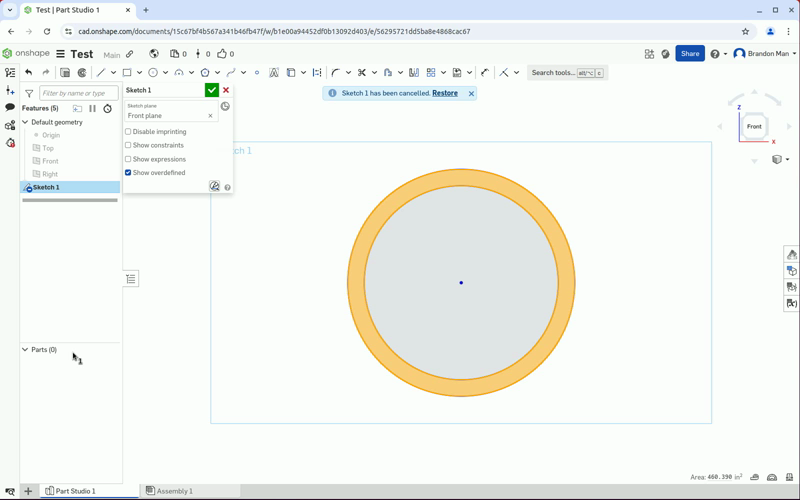
key(shift+y)
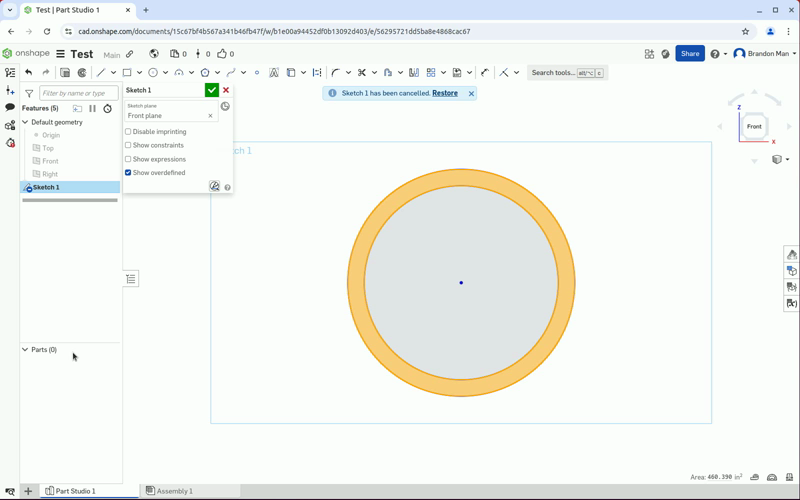
key(shift+e)
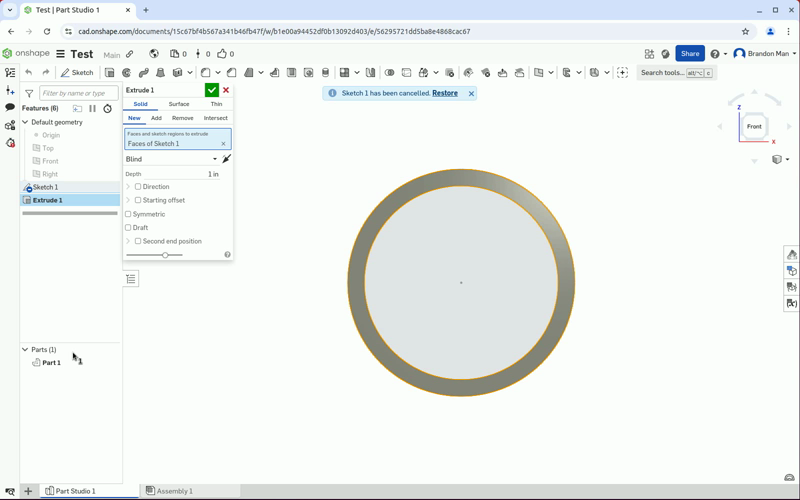
mouse_move(143, 106)
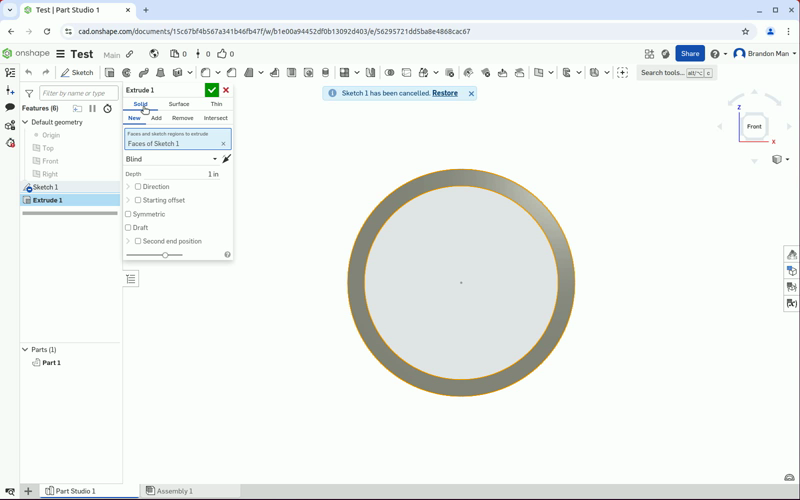
click(143, 106)
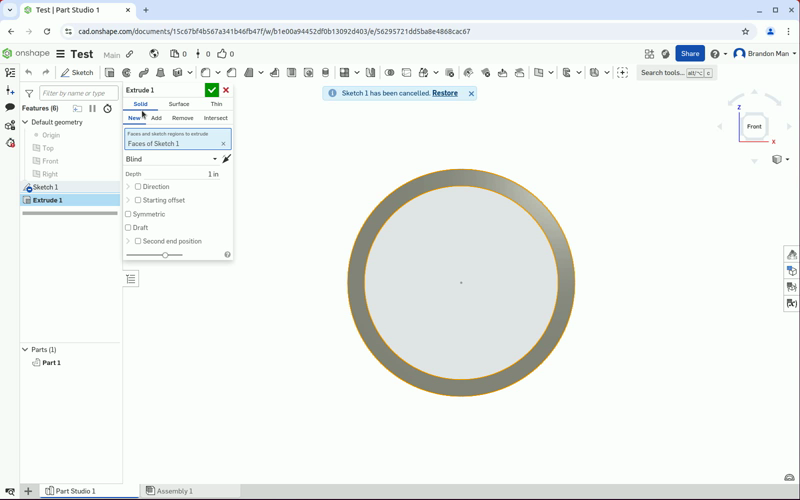
mouse_move(137, 120)
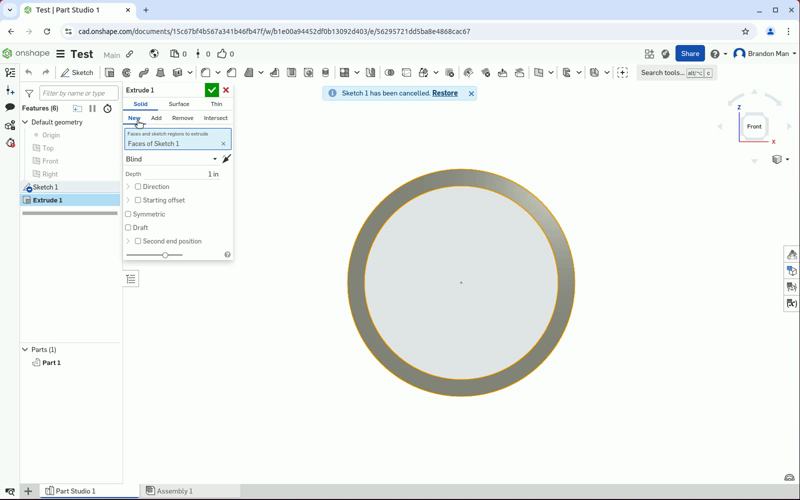
click(137, 120)
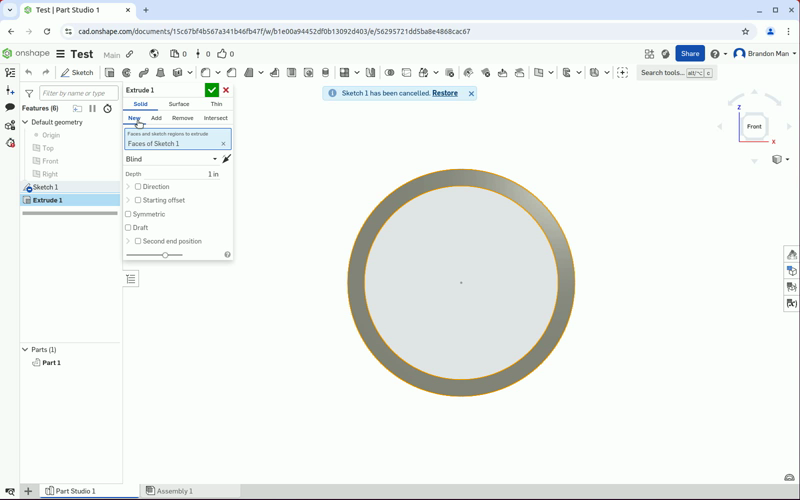
key(tab, 4)
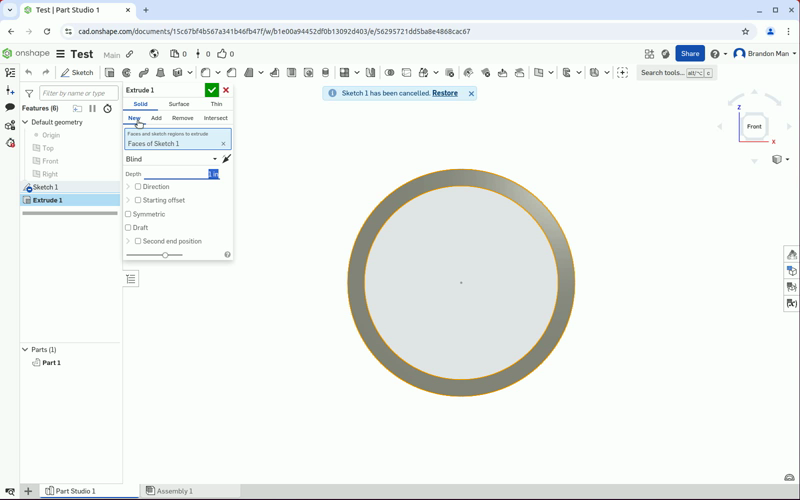
text(16.85)
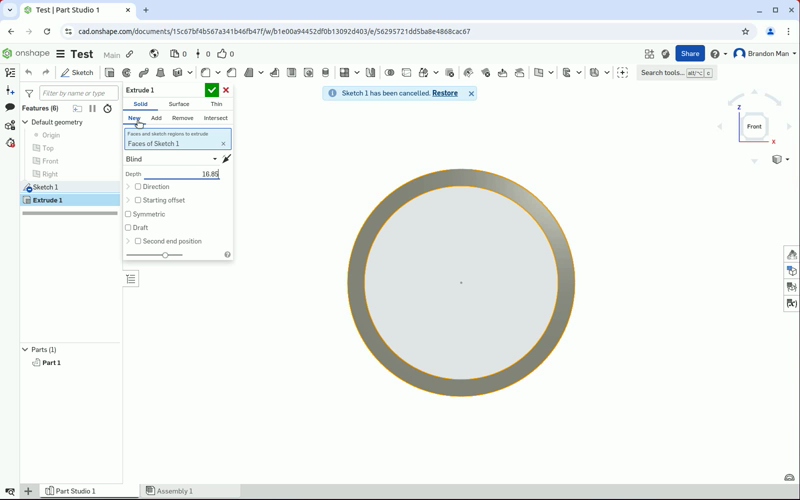
key(enter)
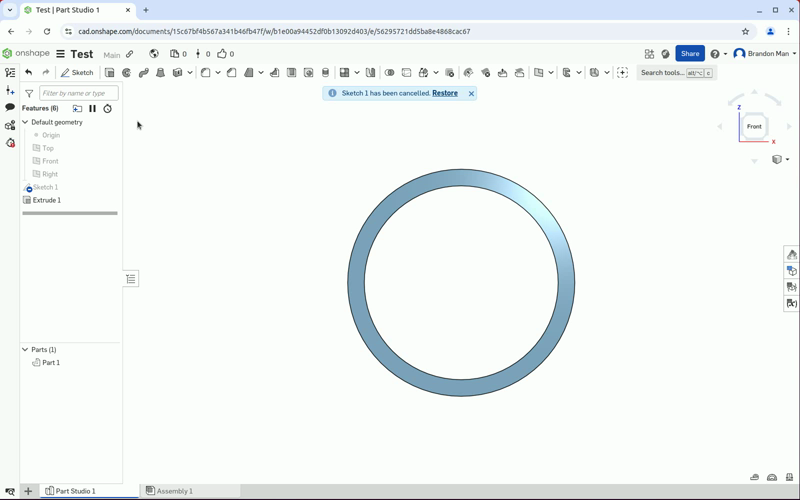
key(shift+h)
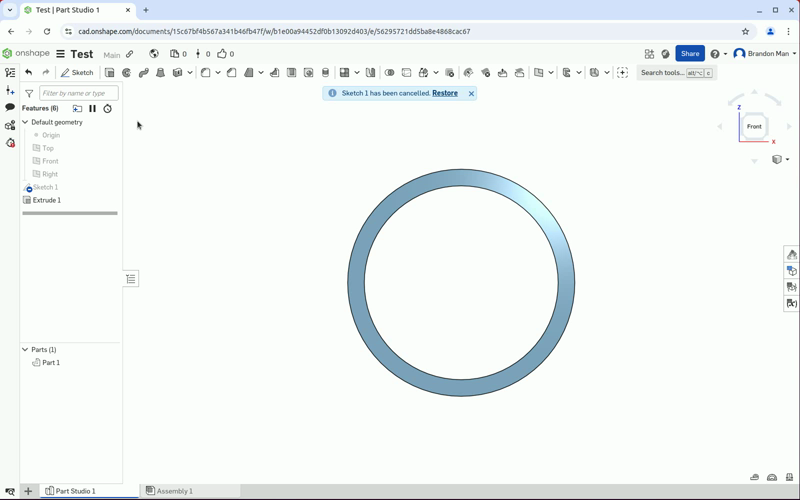
key(shift+h)
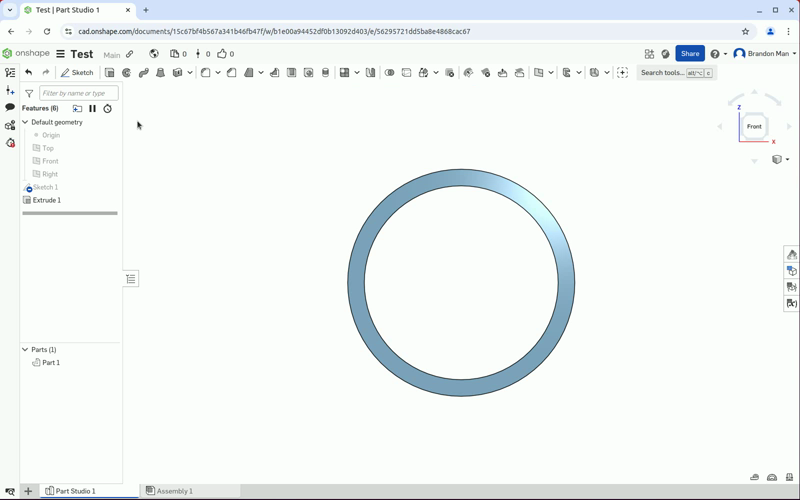
mouse_move(73, 189)
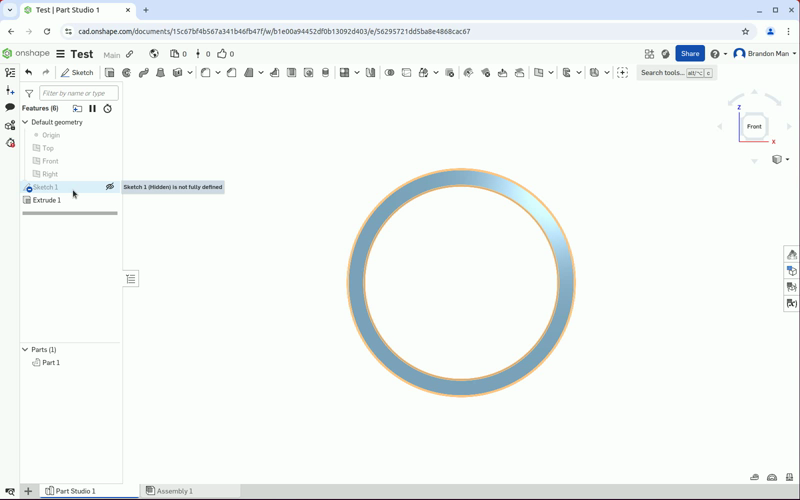
click(73, 189)
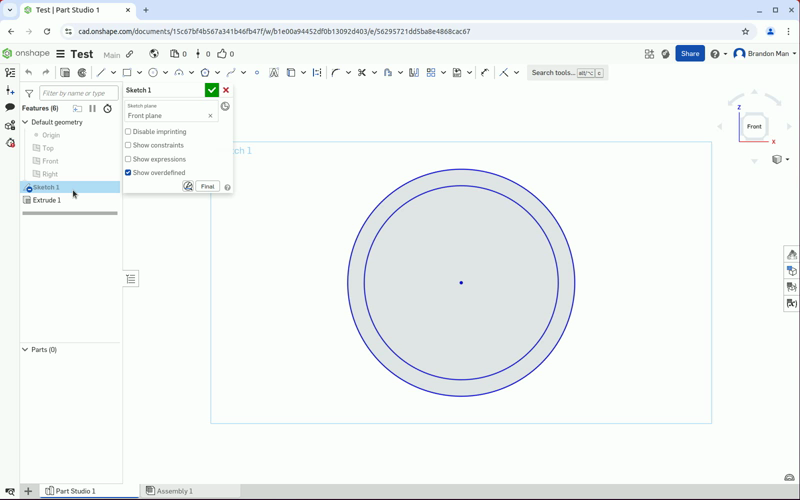
mouse_move(229, 92)
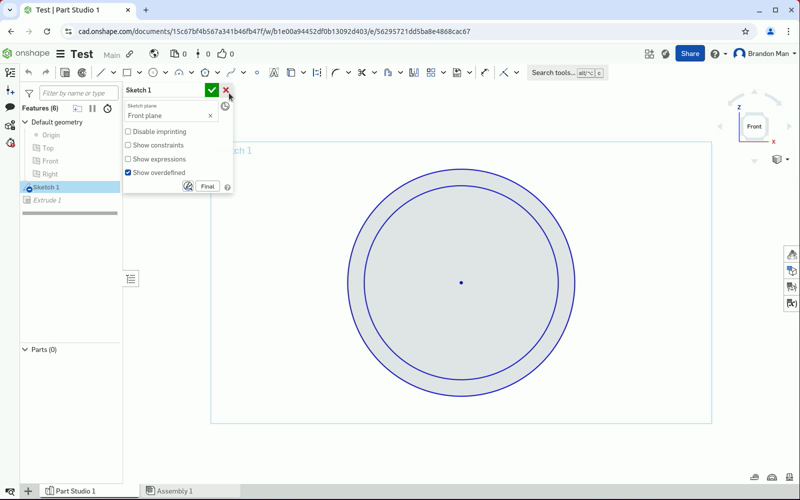
click(229, 92)
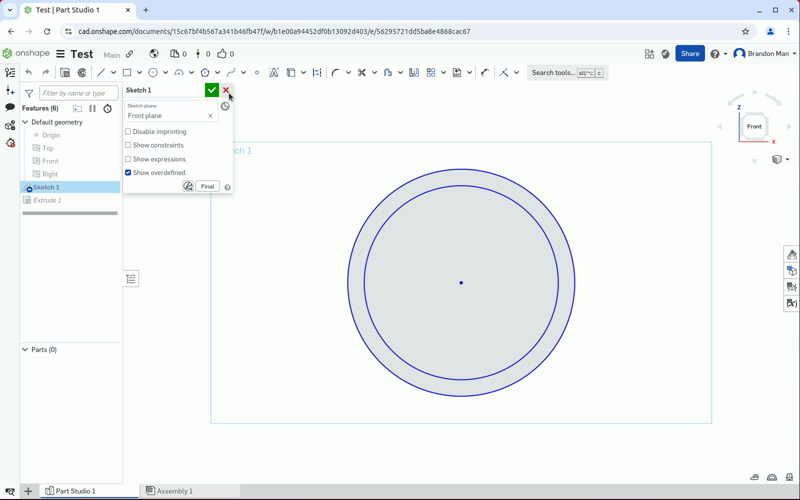
key(shift+s)
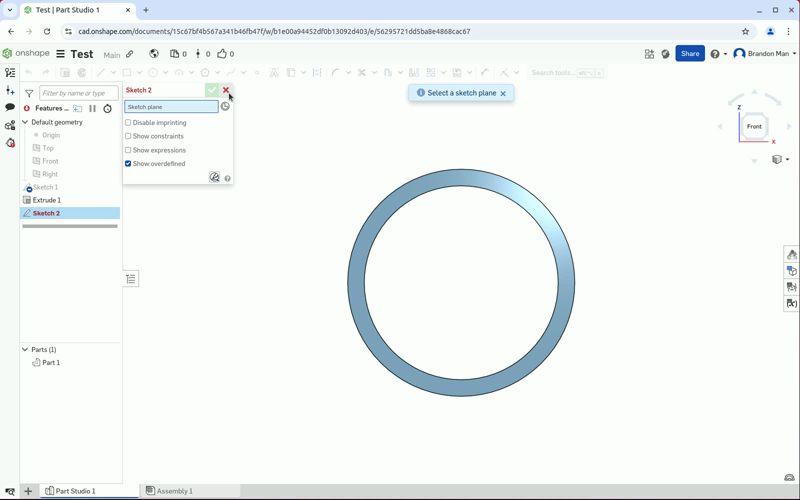
mouse_move(73, 163)
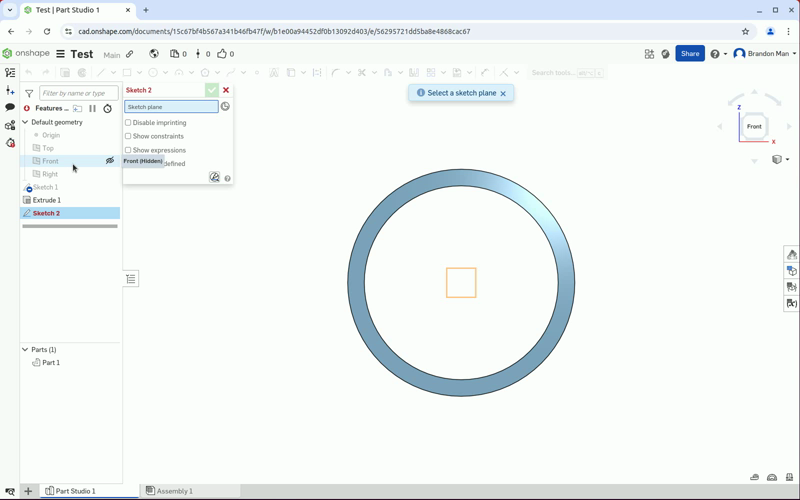
click(73, 163)
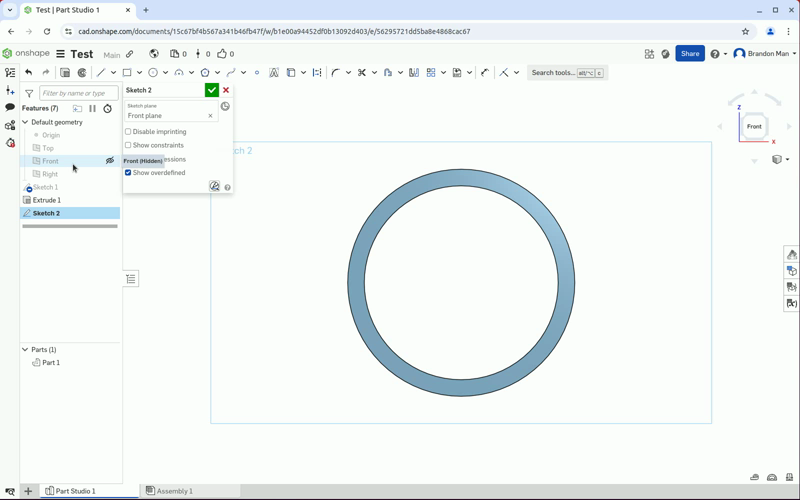
mouse_move(73, 352)
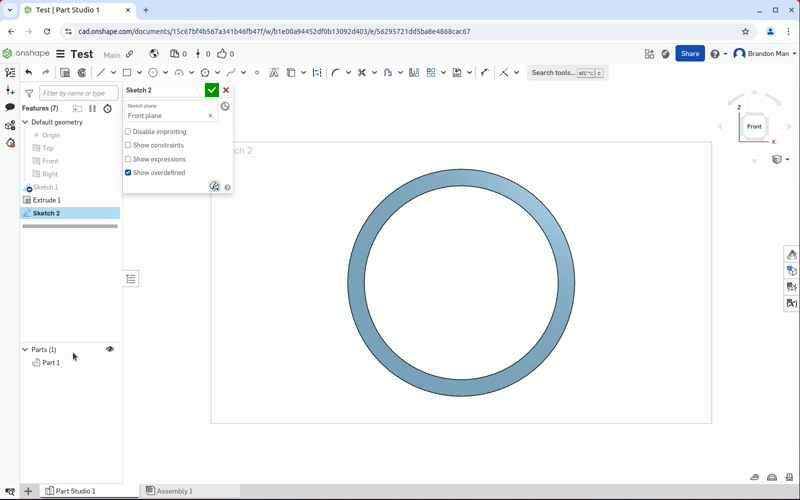
key(y)
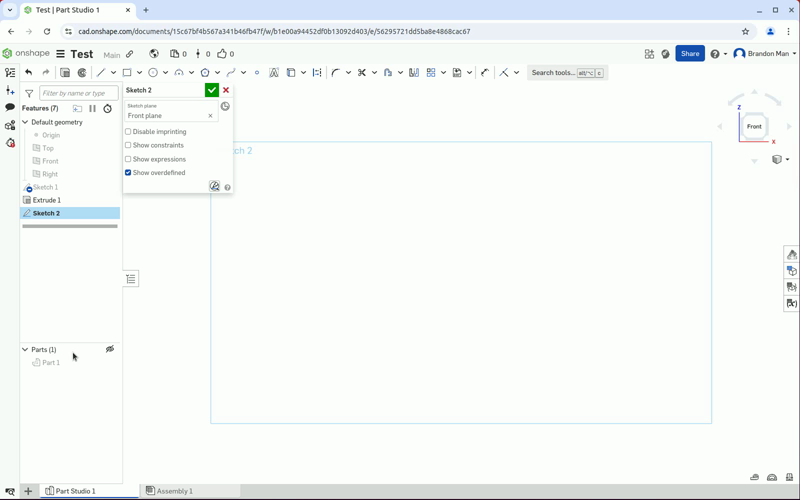
key(c)
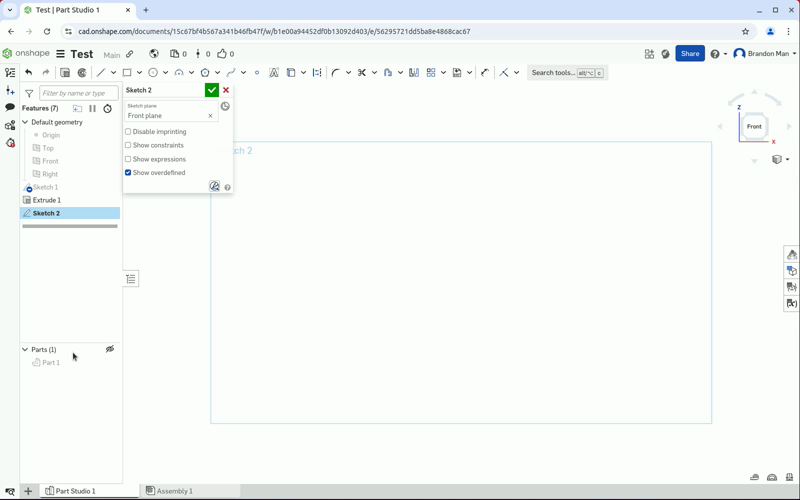
key_down(shift)
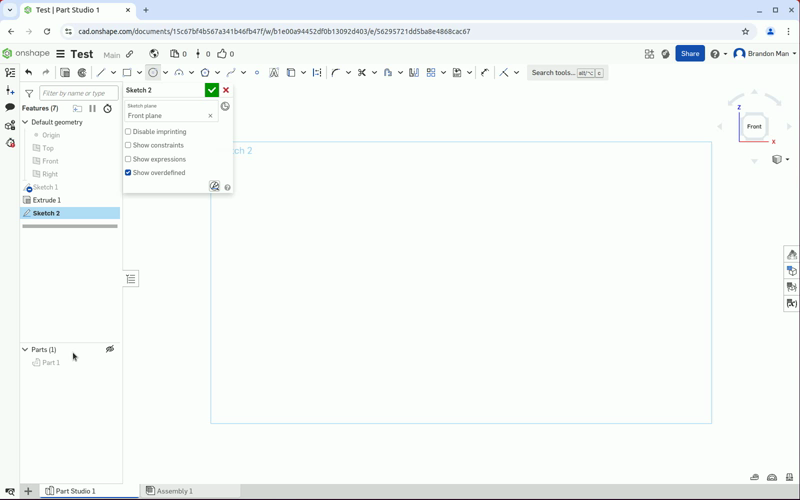
mouse_move(461, 282)
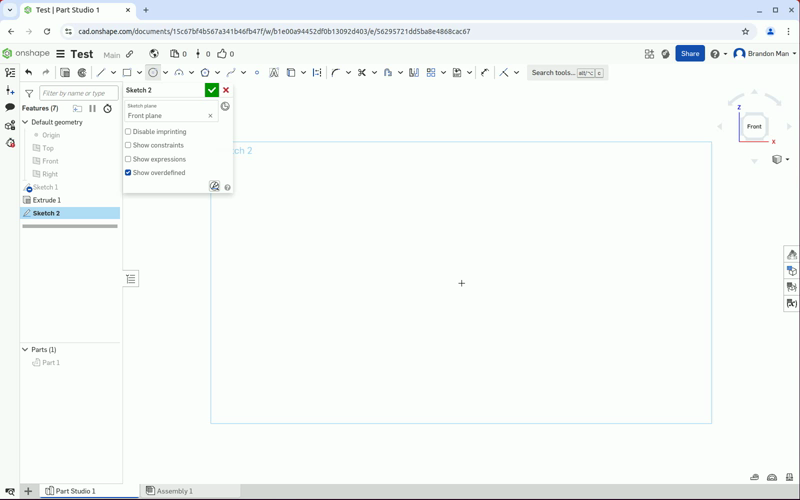
click(461, 282)
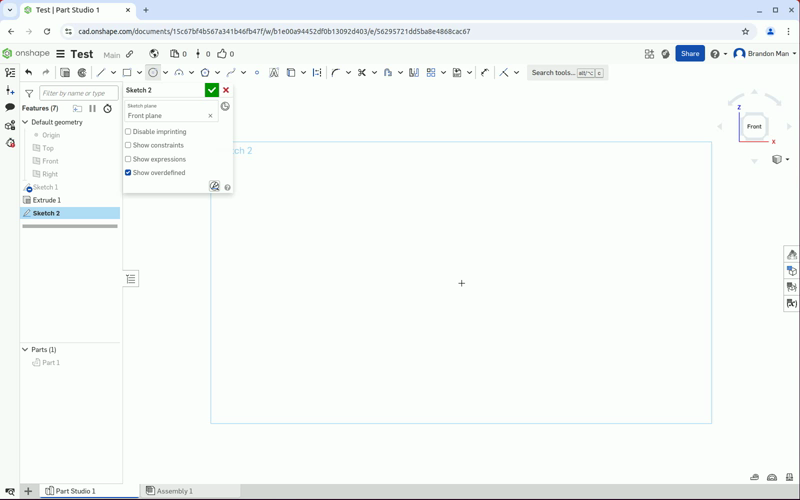
key_up(shift)
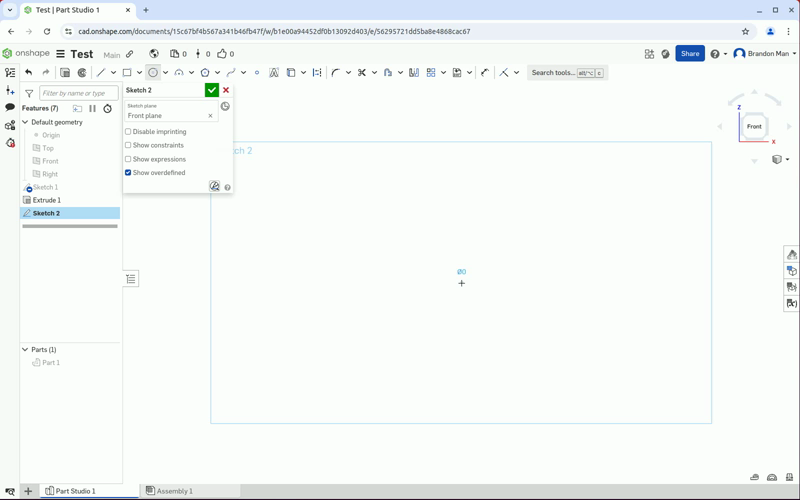
mouse_move(559, 282)
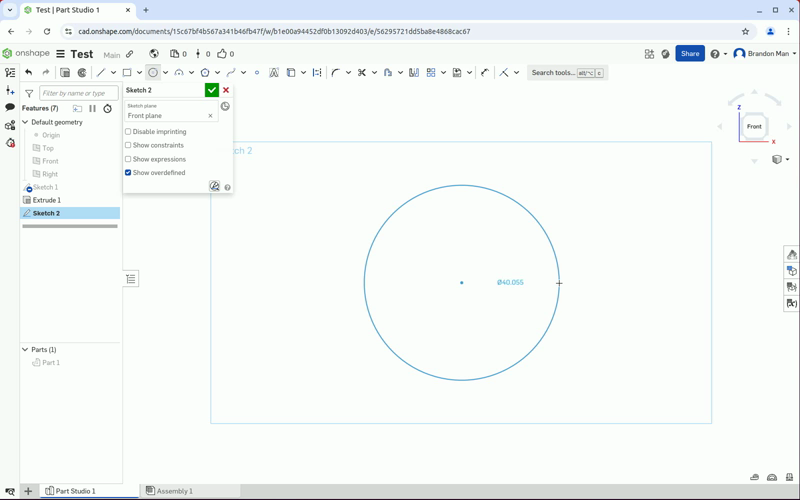
click(559, 282)
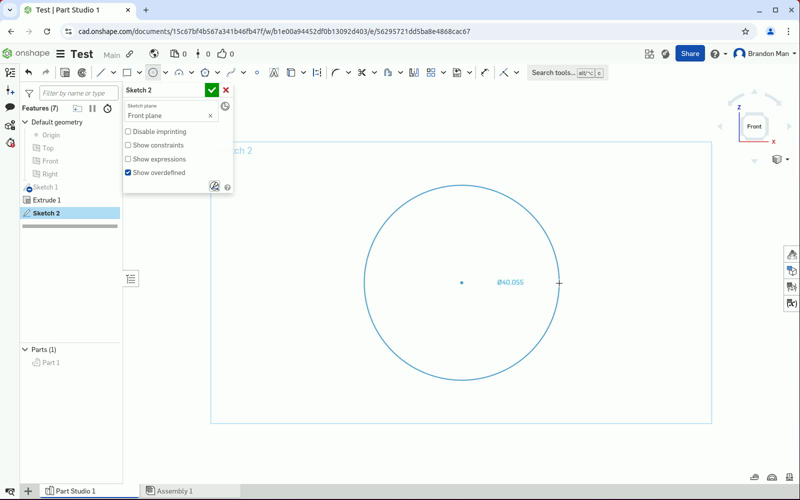
key(esc)
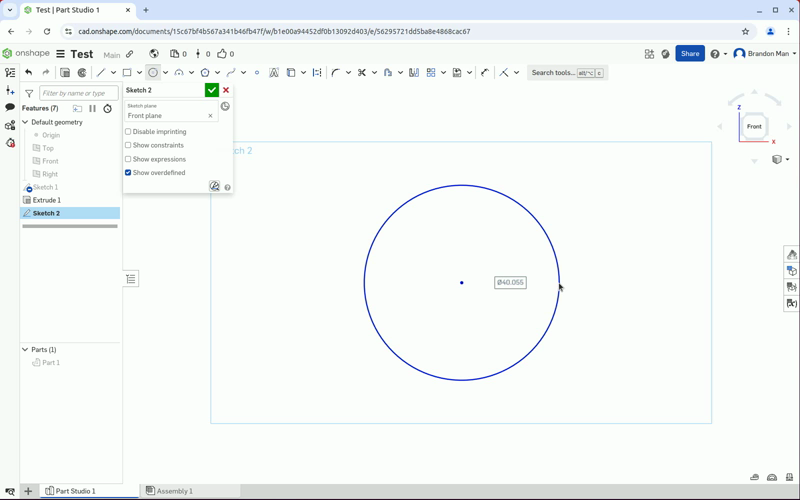
key(c)
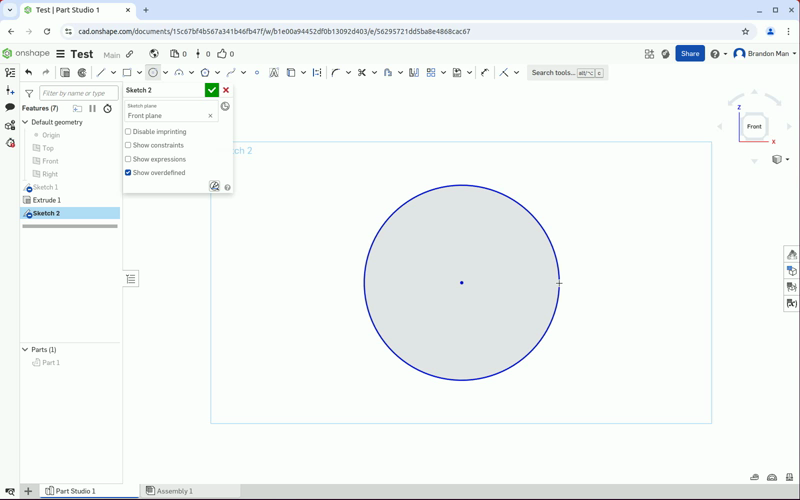
key_down(shift)
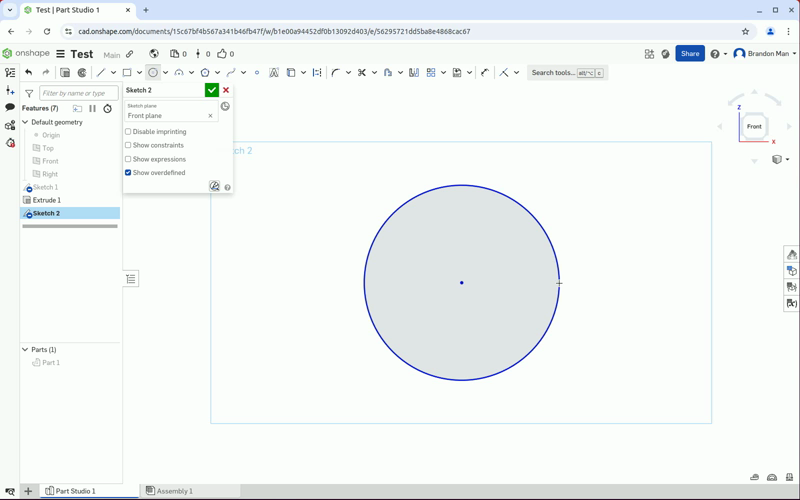
mouse_move(392, 282)
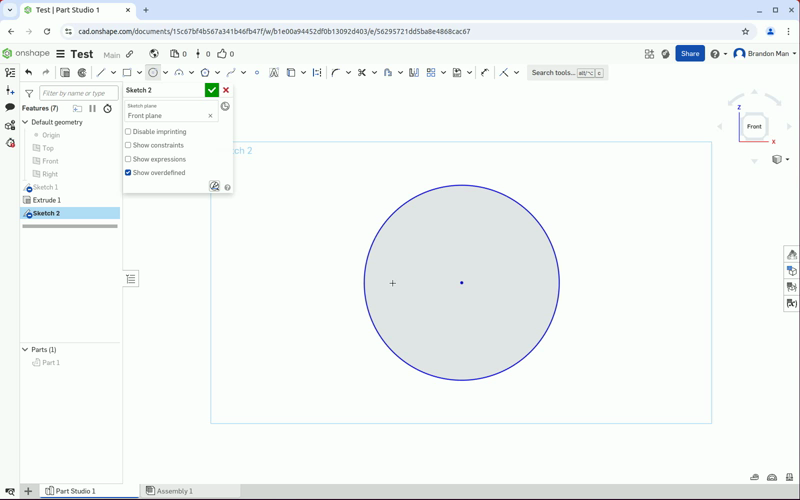
click(392, 282)
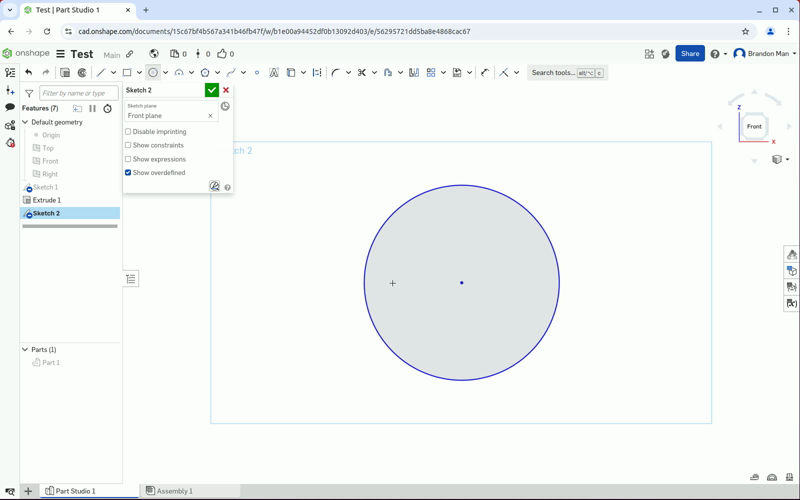
key_up(shift)
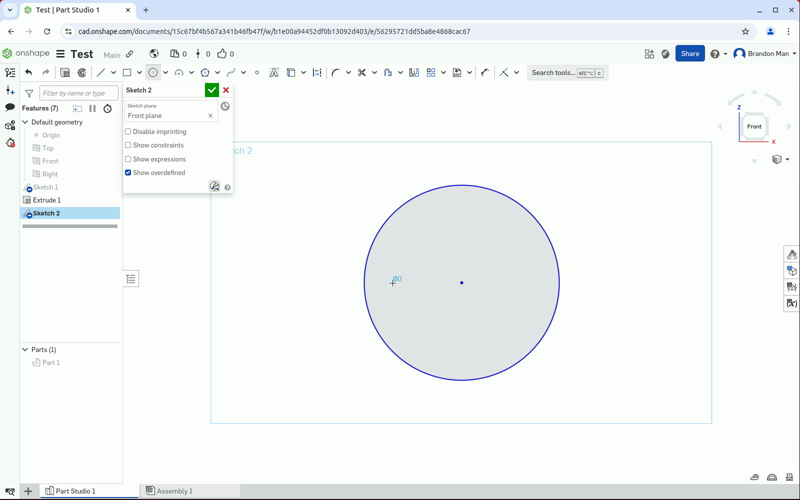
mouse_move(419, 282)
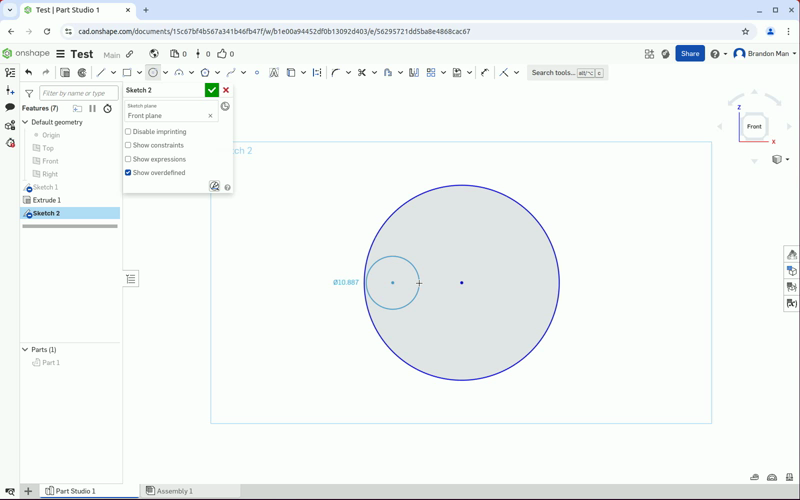
click(419, 282)
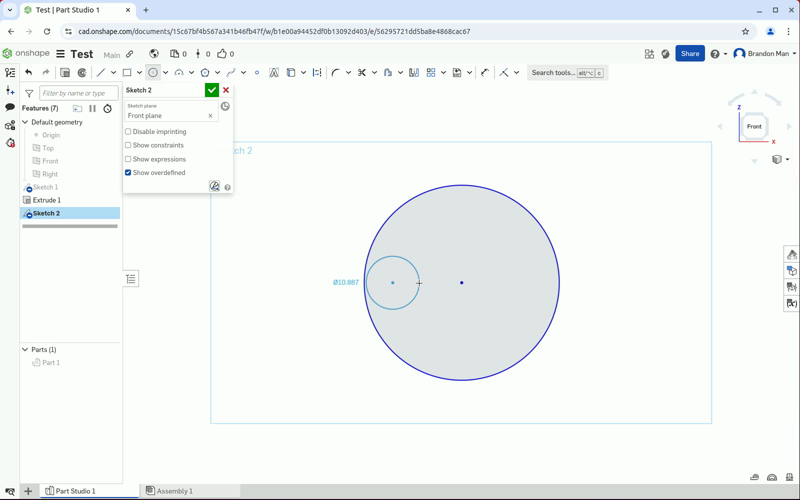
key(esc)
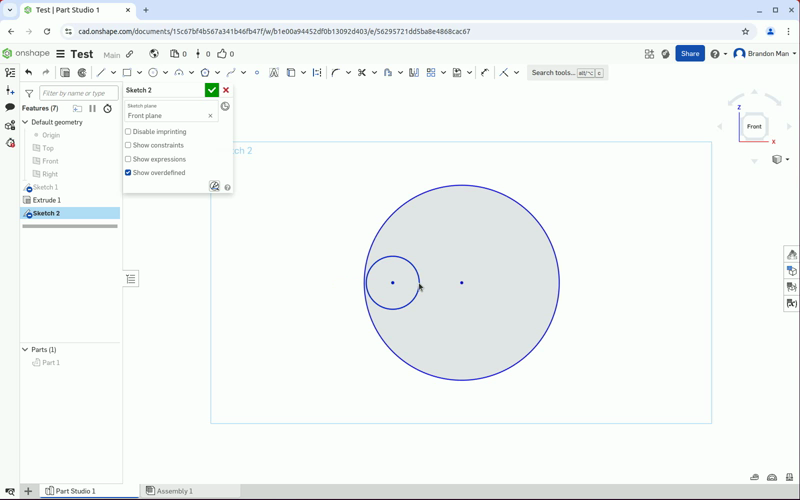
key(c)
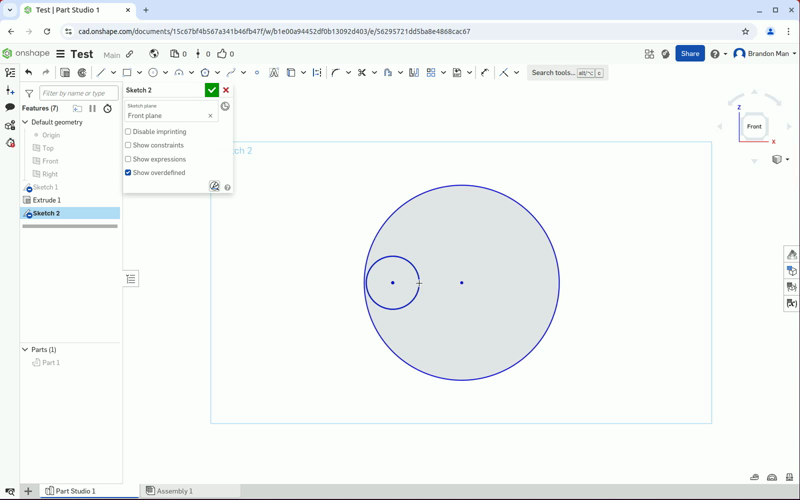
key_down(shift)
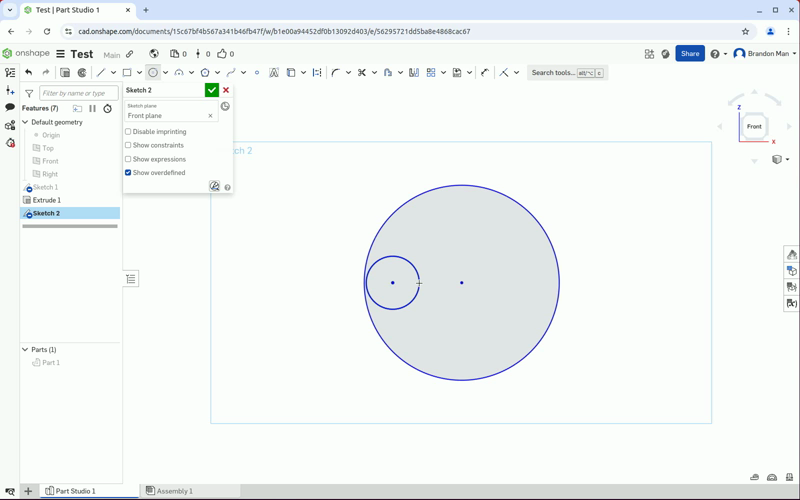
mouse_move(461, 282)
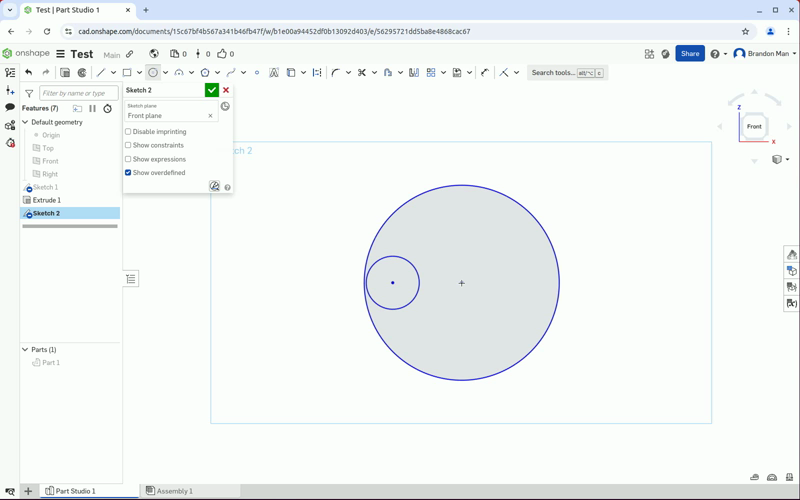
click(461, 282)
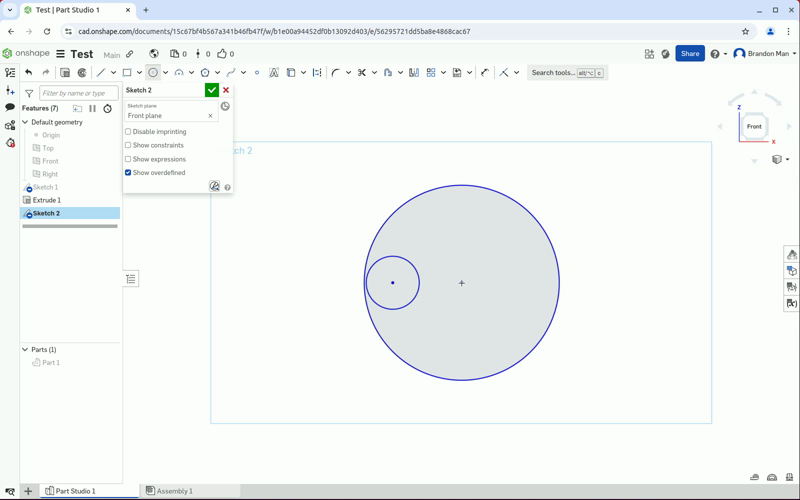
key_up(shift)
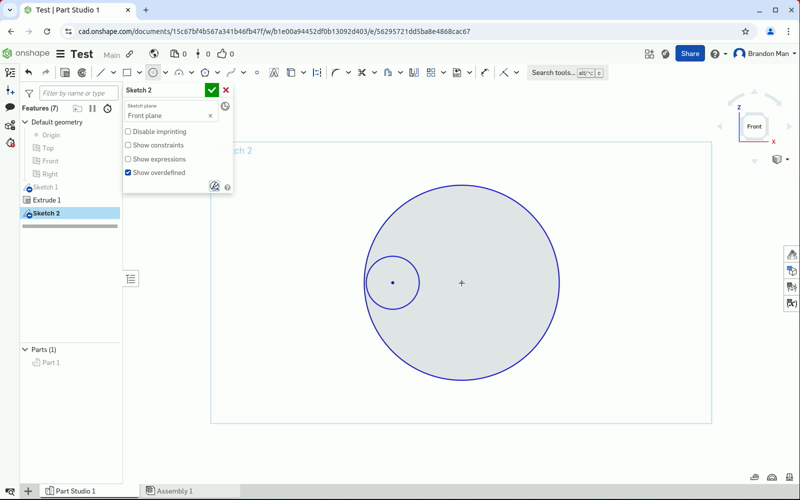
mouse_move(498, 282)
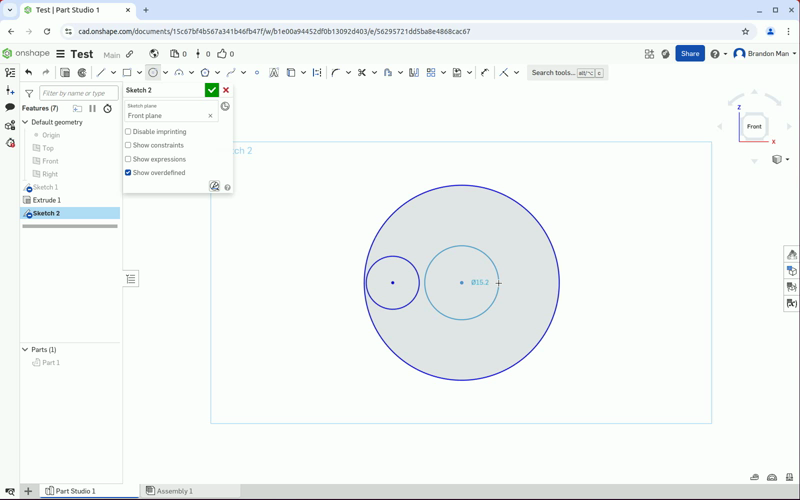
click(498, 282)
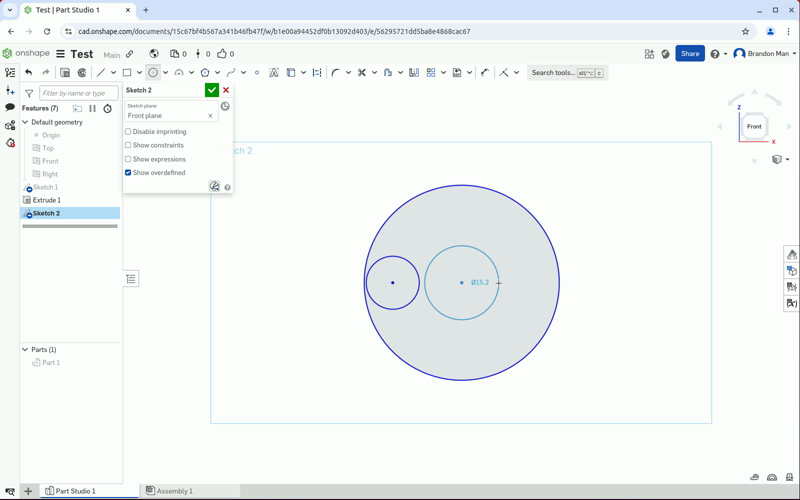
key(esc)
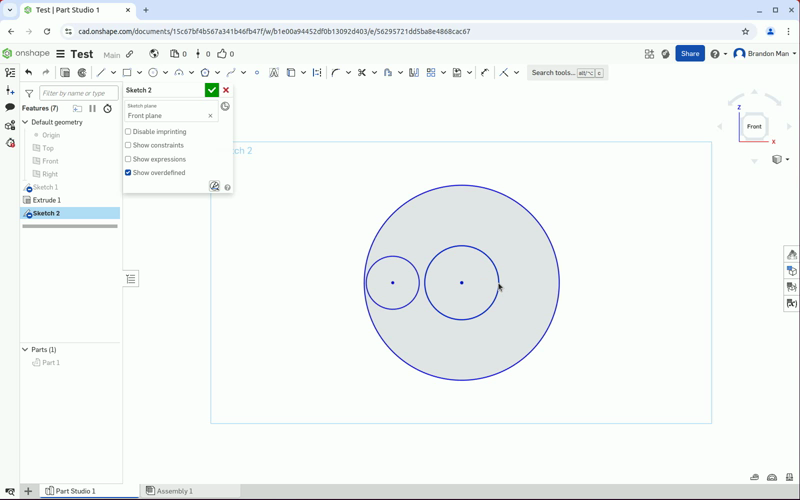
key(c)
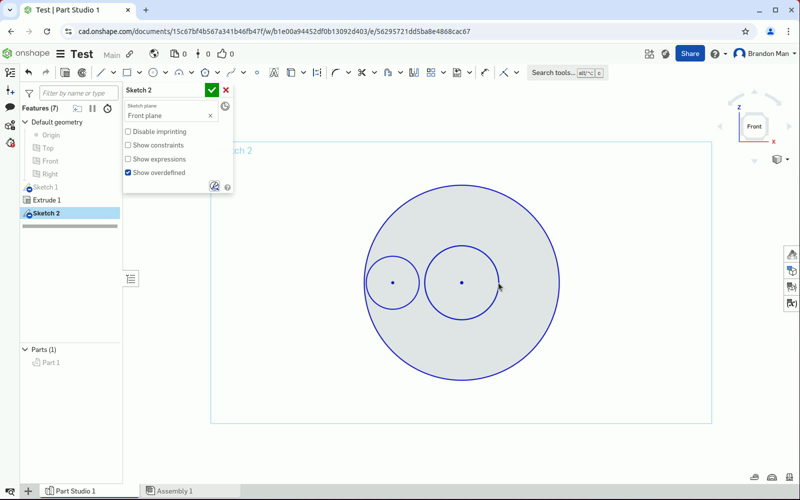
key_down(shift)
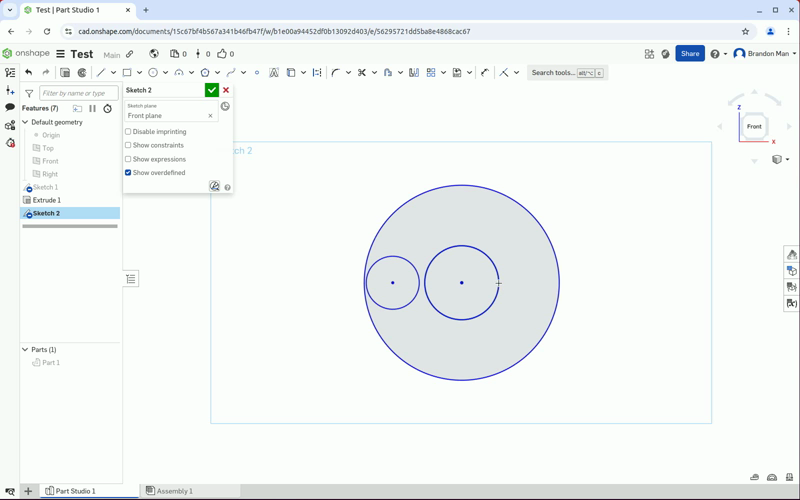
mouse_move(461, 347)
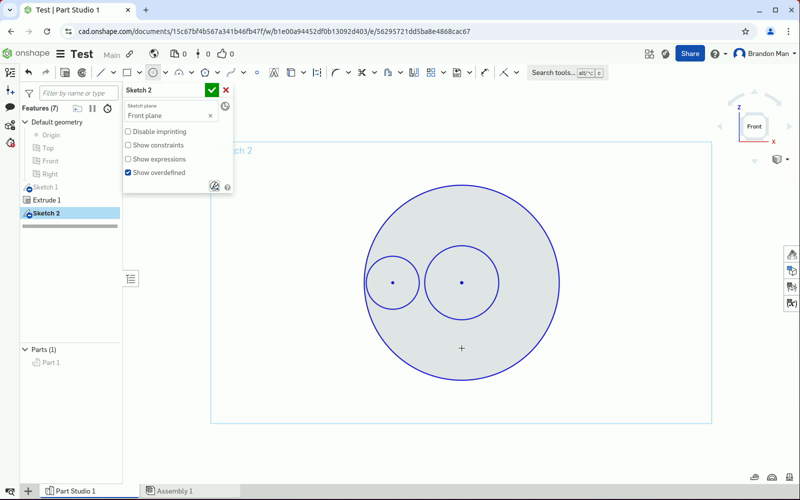
click(461, 347)
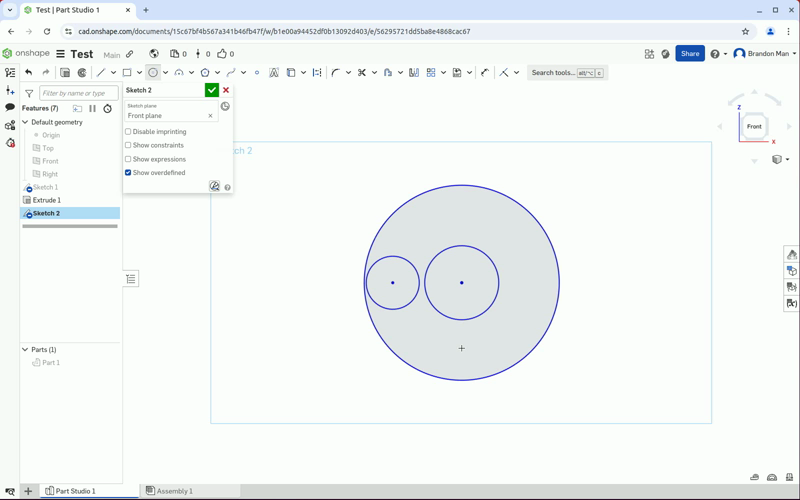
key_up(shift)
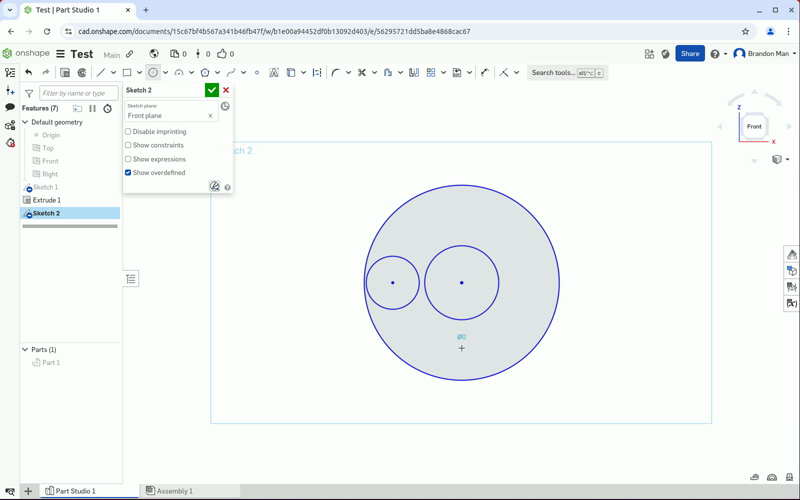
mouse_move(488, 347)
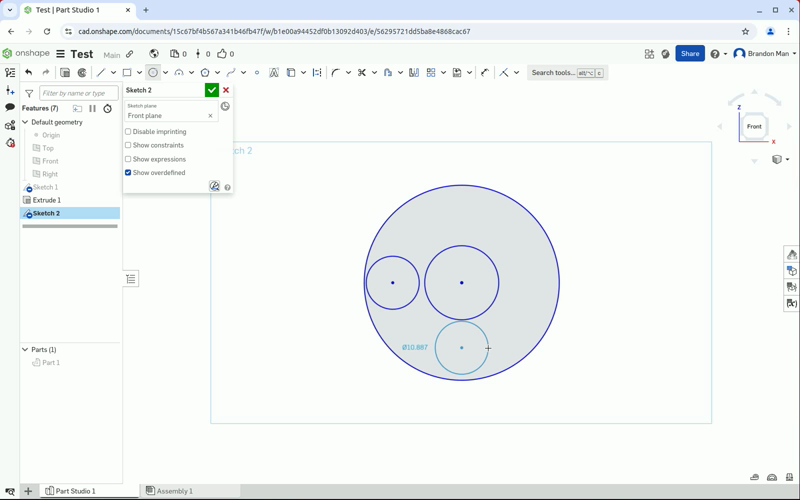
click(488, 347)
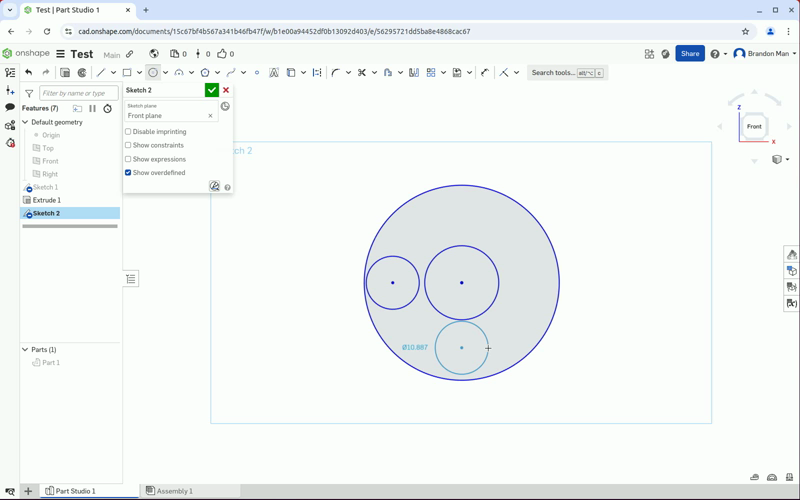
key(esc)
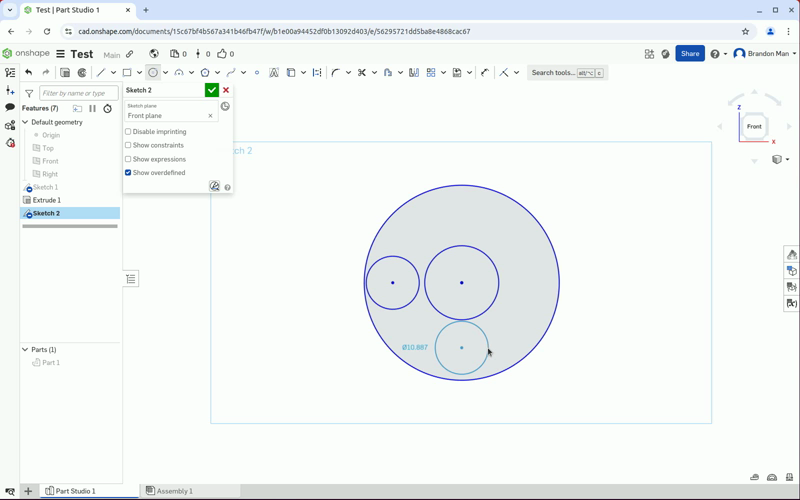
key(c)
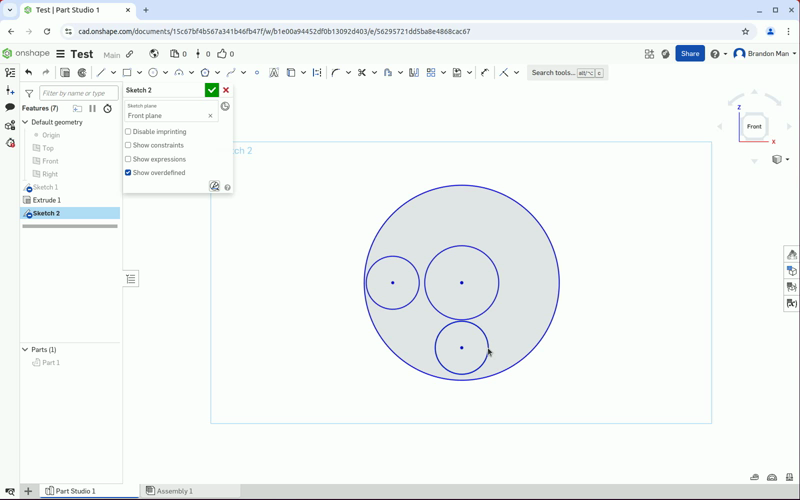
key_down(shift)
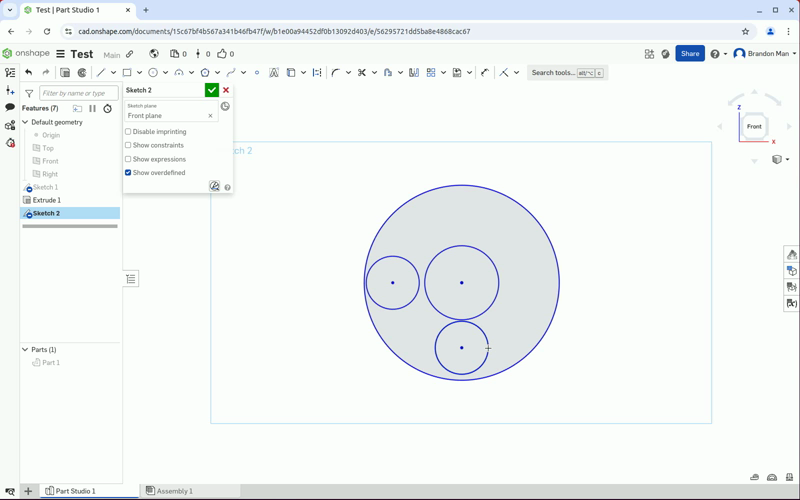
mouse_move(461, 216)
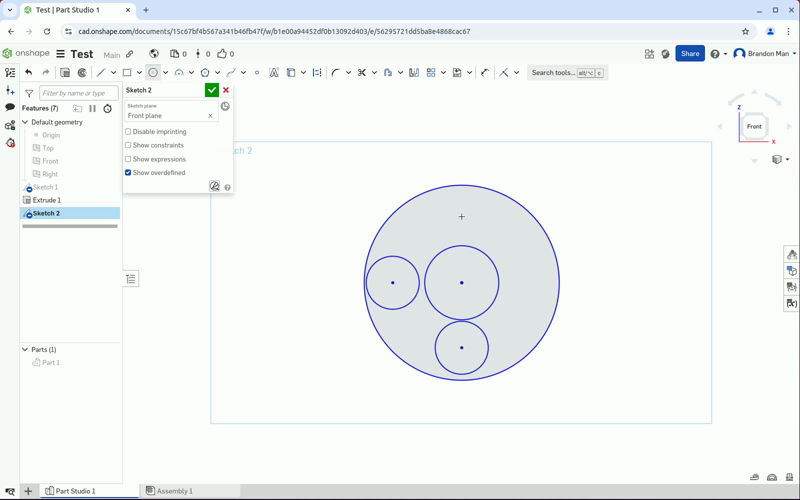
click(461, 216)
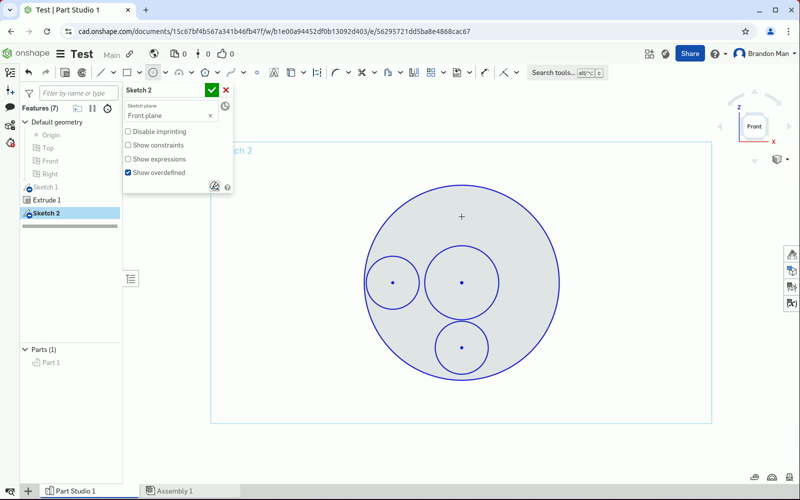
key_up(shift)
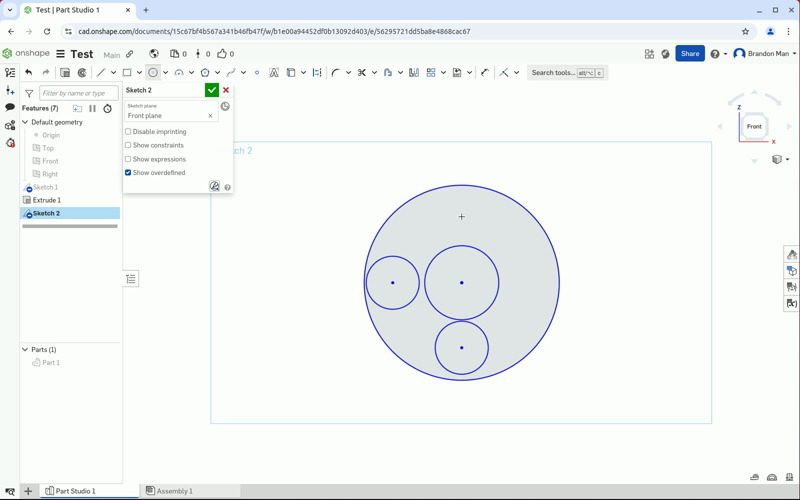
mouse_move(488, 216)
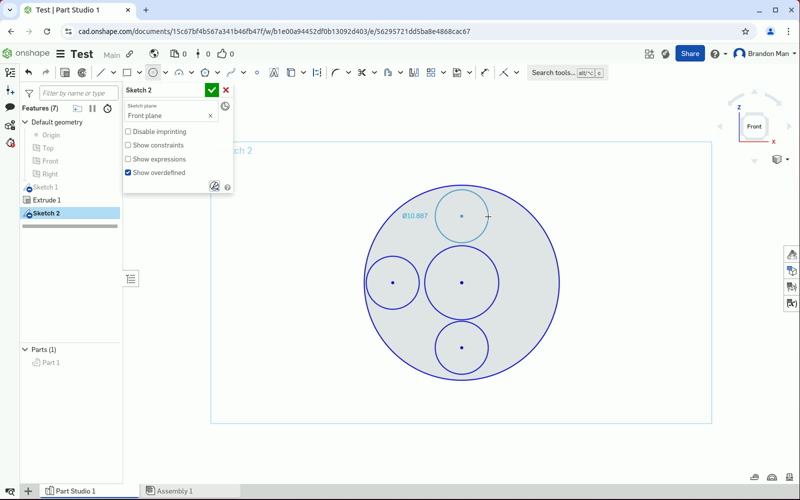
click(488, 216)
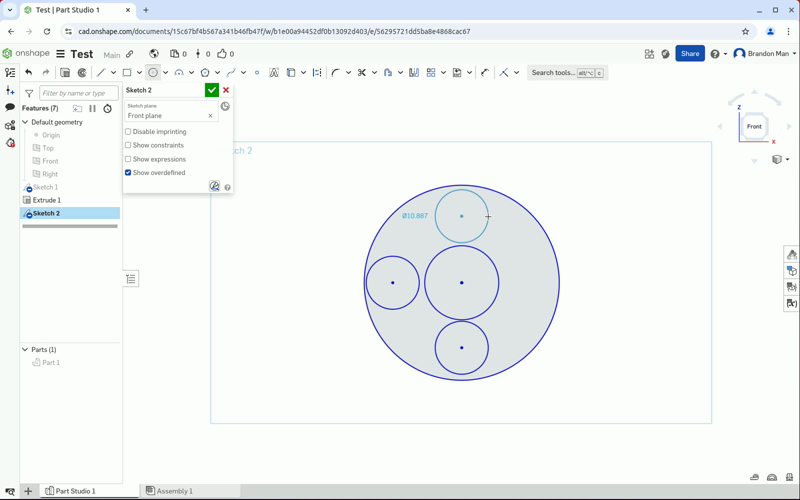
key(esc)
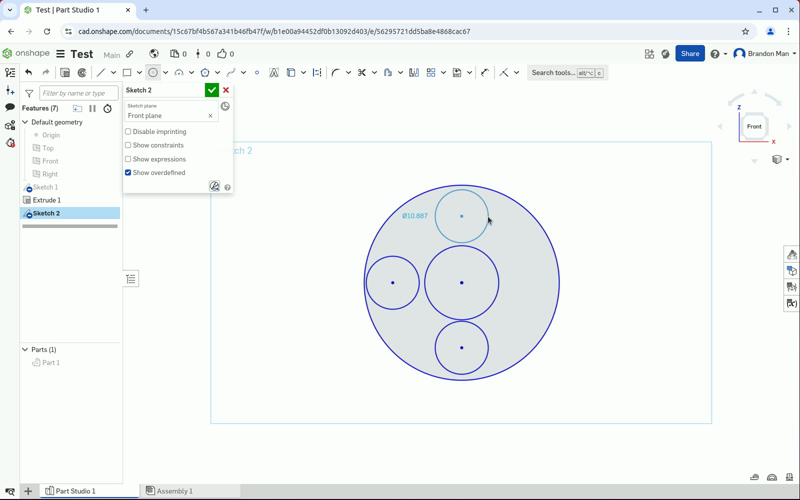
key(c)
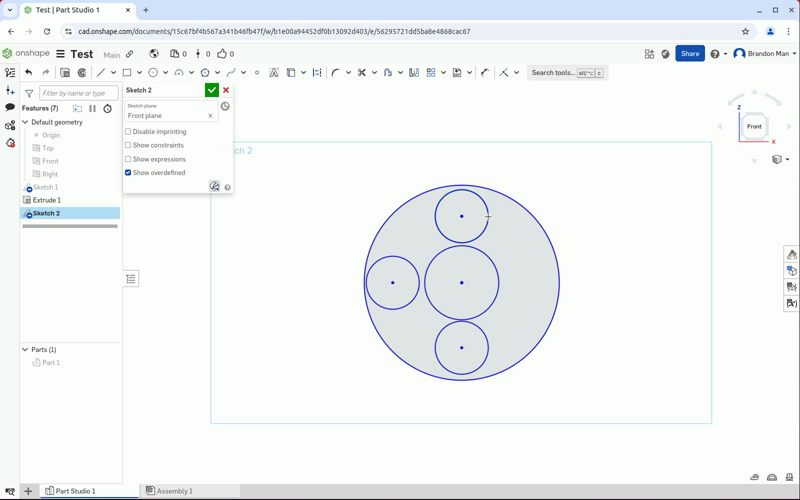
key_down(shift)
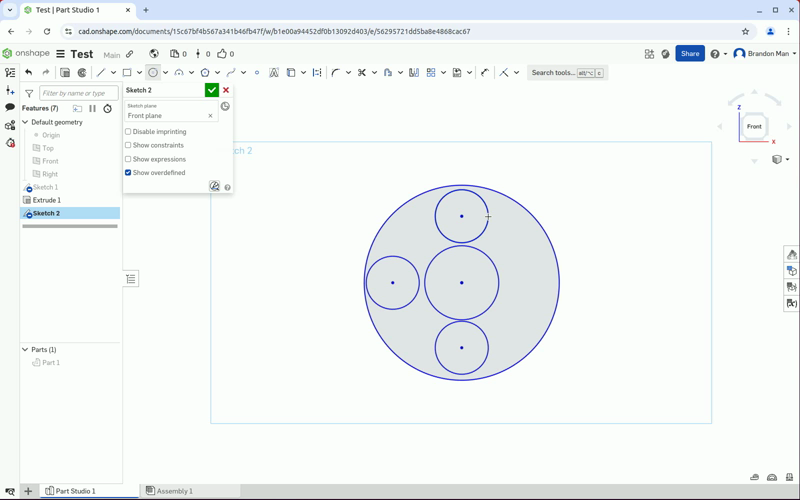
mouse_move(524, 282)
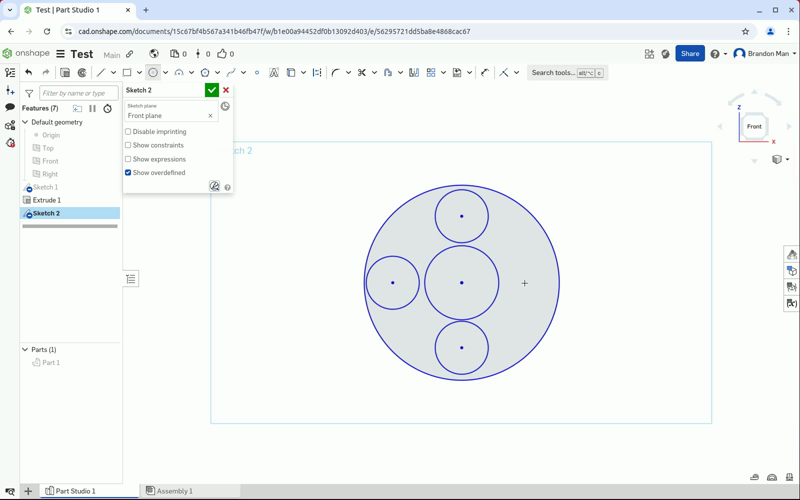
click(524, 282)
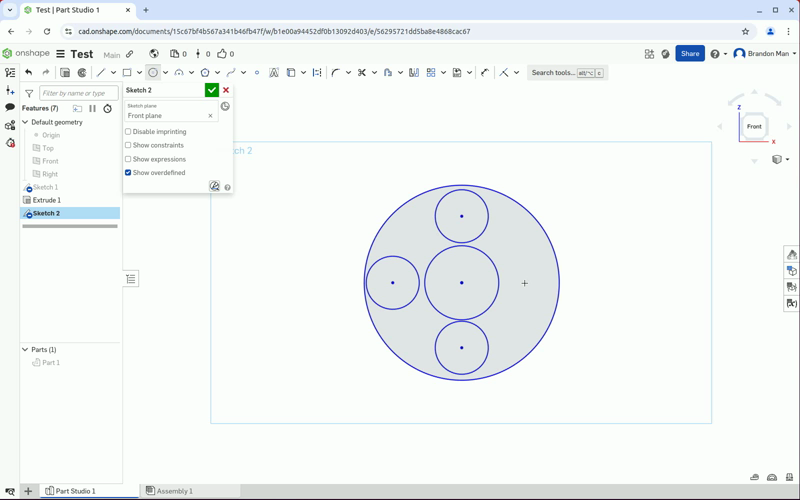
key_up(shift)
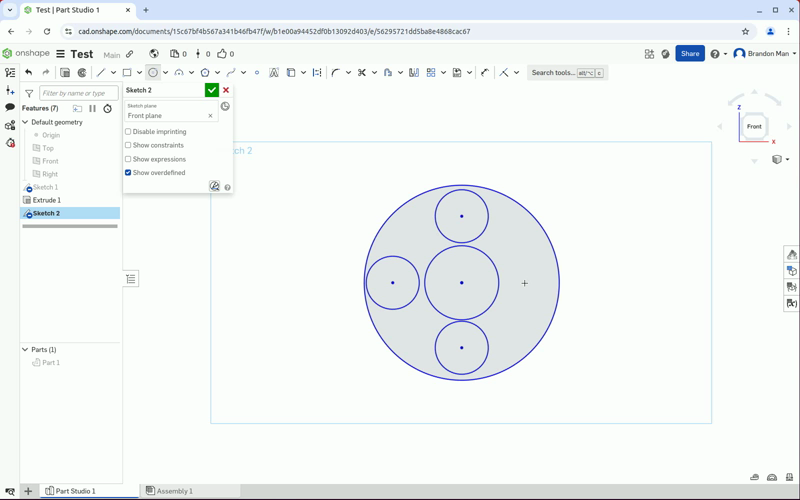
mouse_move(551, 282)
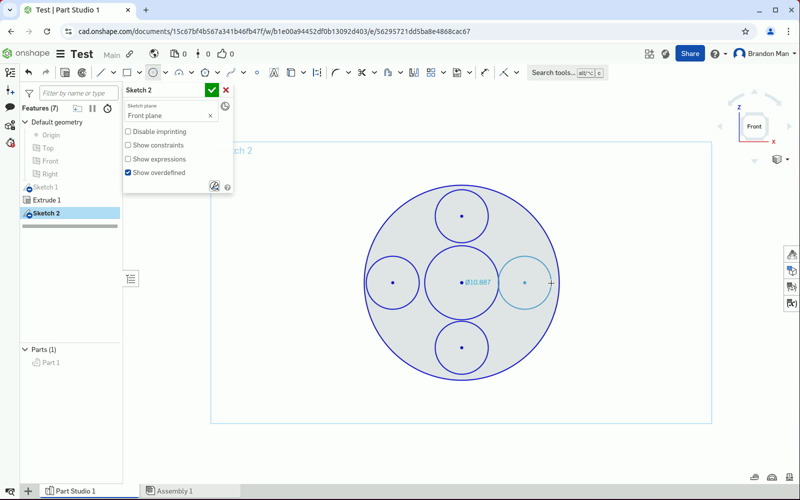
click(551, 282)
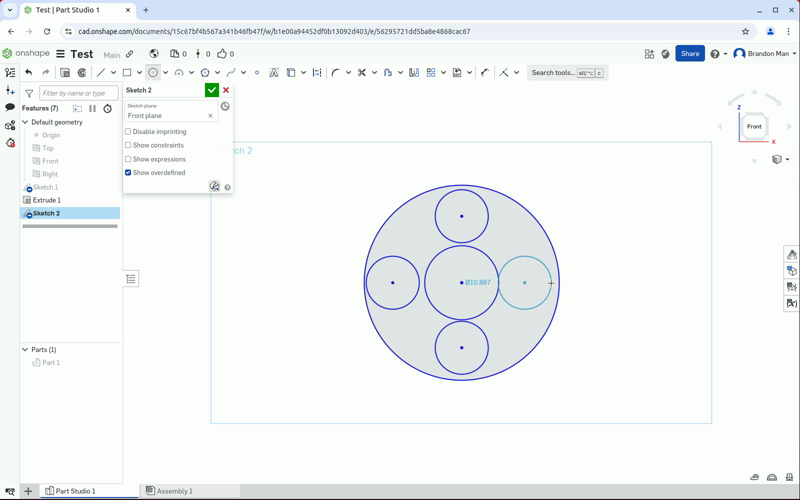
key(esc)
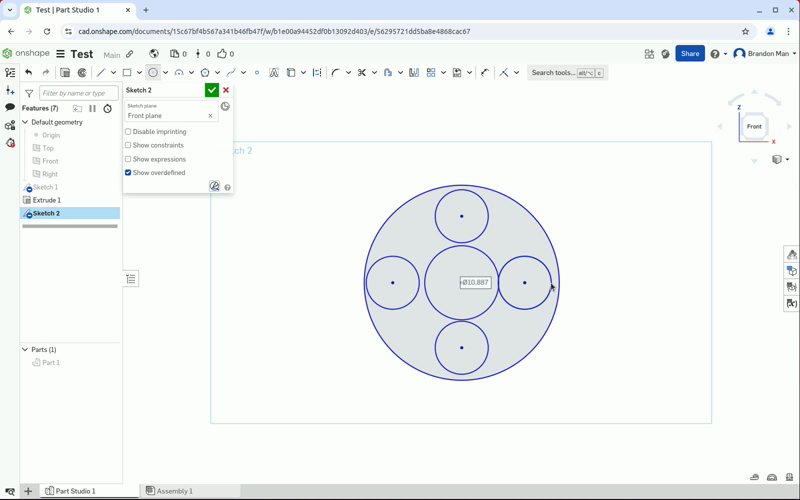
mouse_move(412, 331)
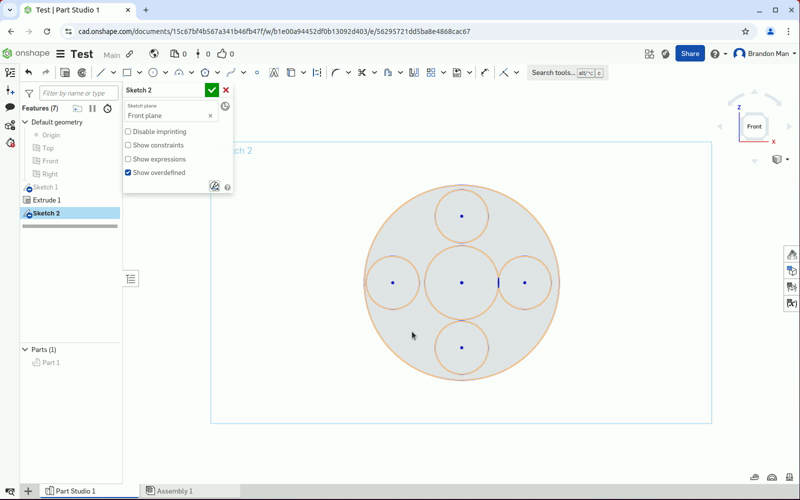
click(412, 331)
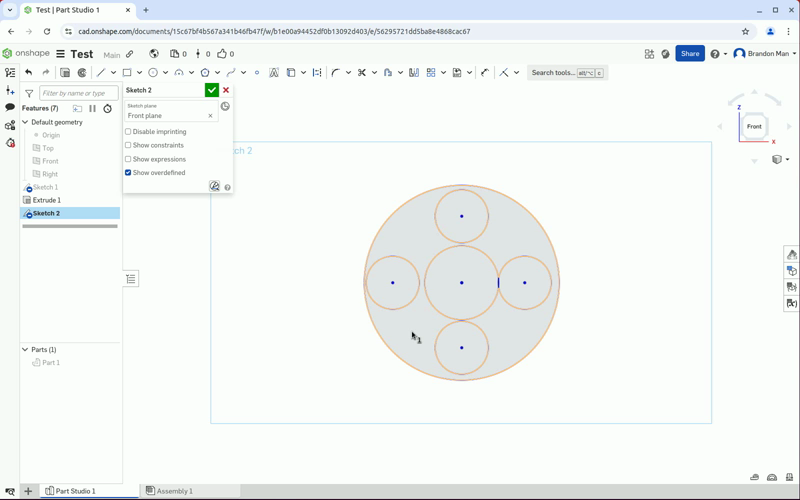
mouse_move(73, 352)
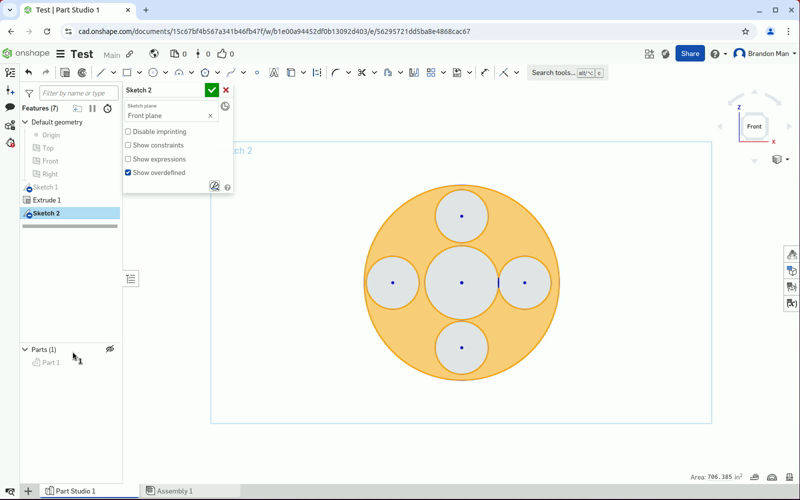
key(shift+y)
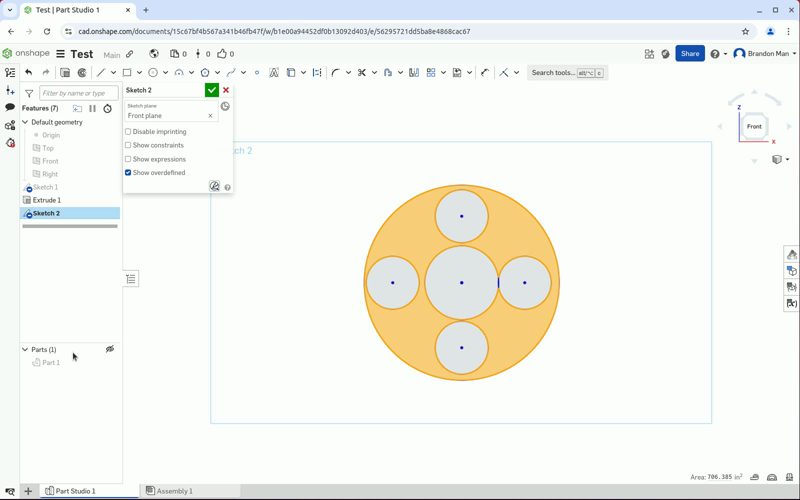
key(shift+e)
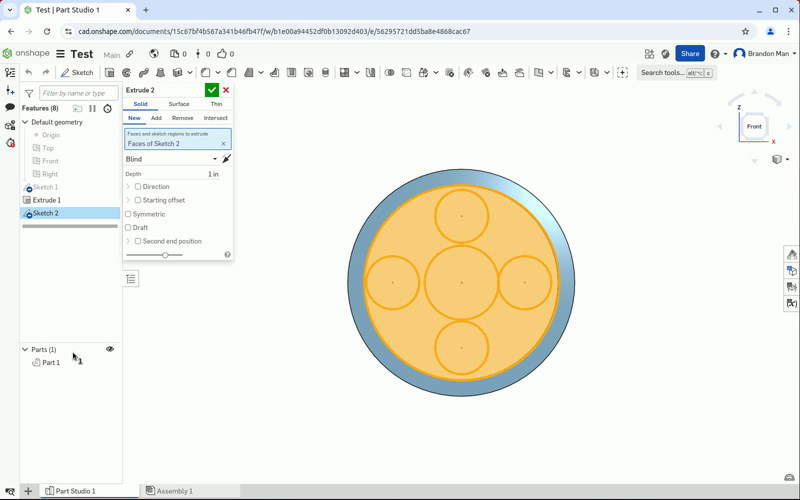
mouse_move(143, 106)
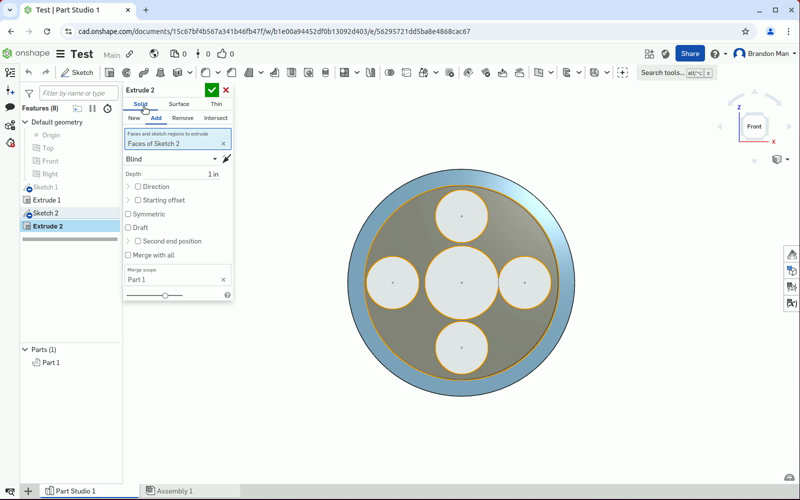
click(143, 106)
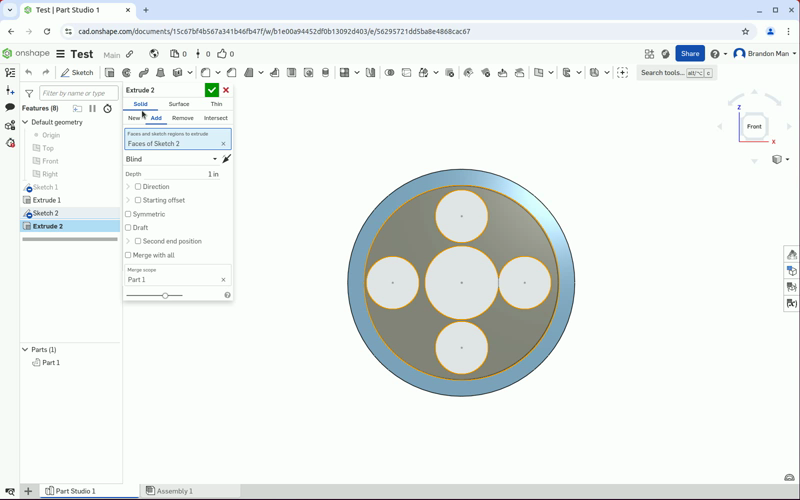
mouse_move(137, 120)
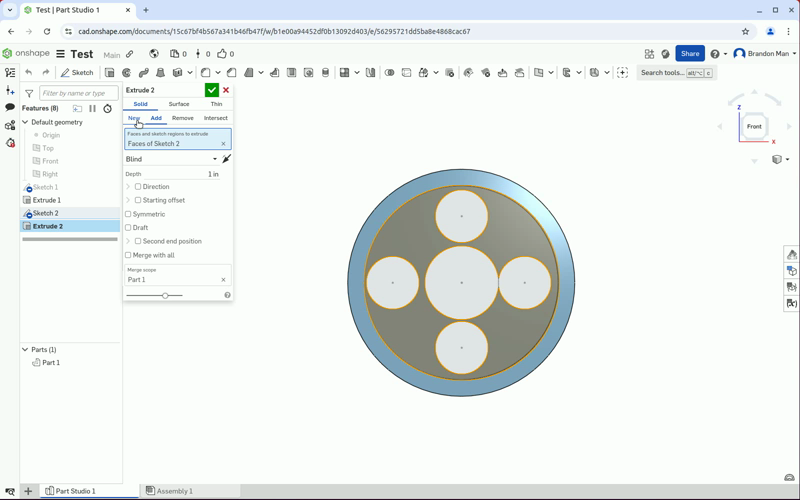
click(137, 120)
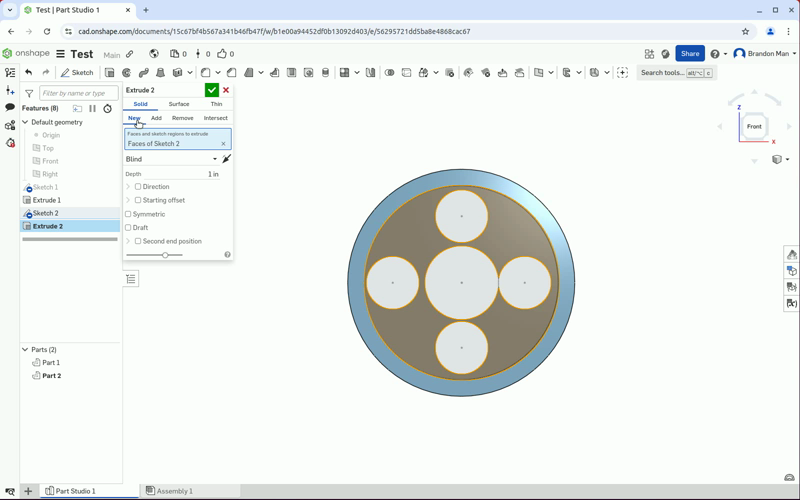
key(tab, 4)
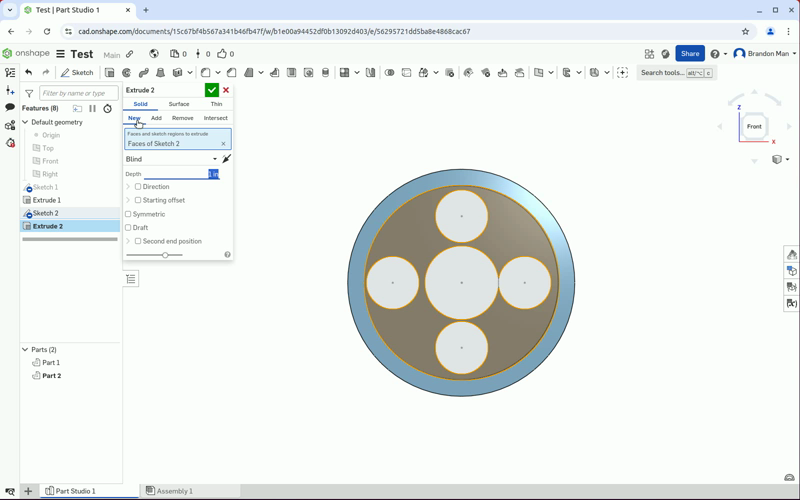
text(9.869)
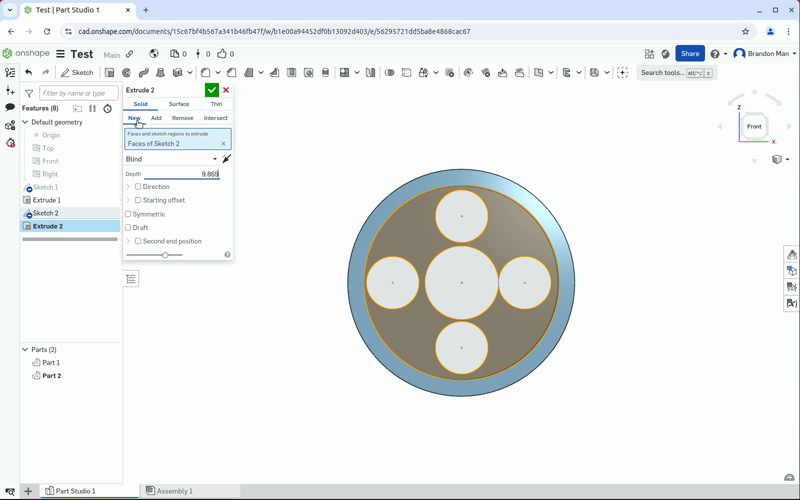
key(enter)
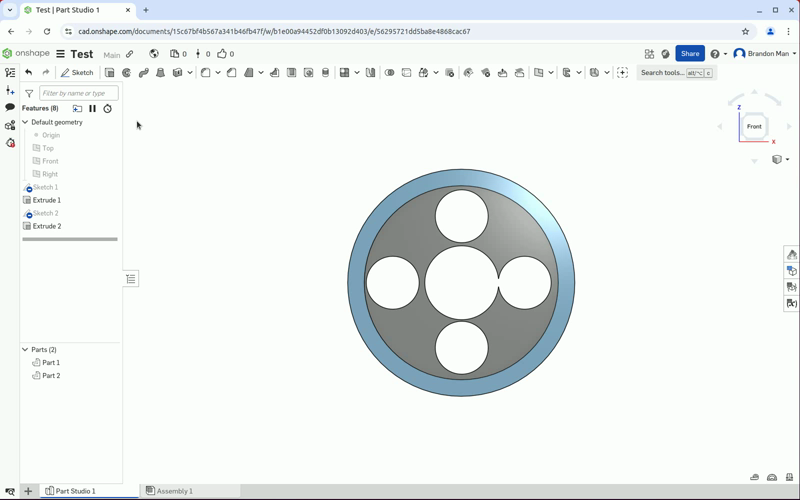
key(shift+h)
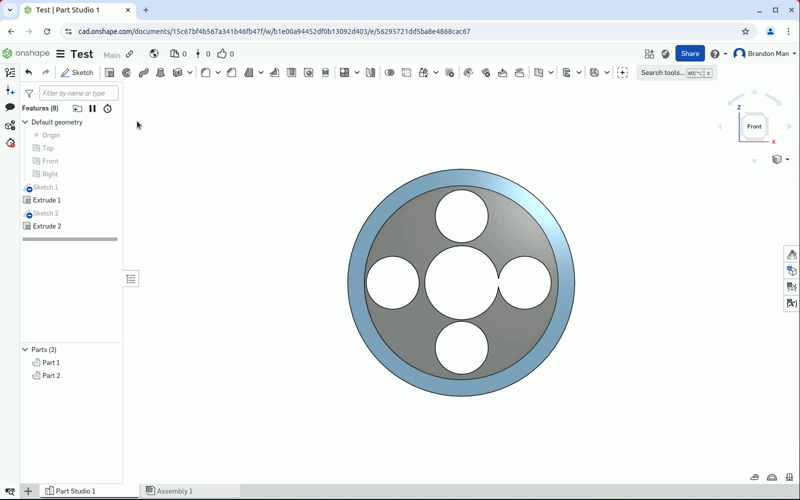
key(shift+h)
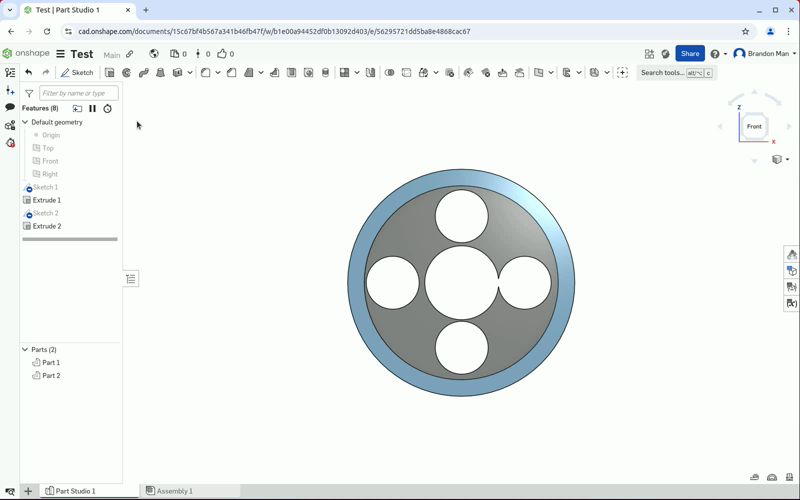
mouse_move(73, 189)
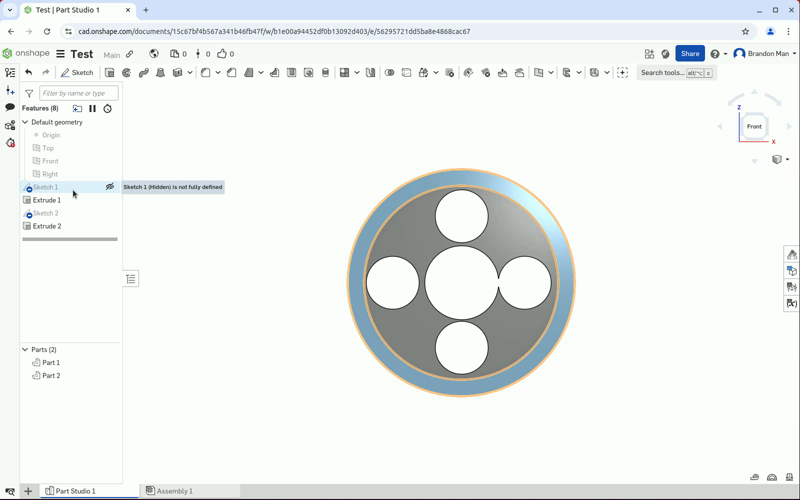
click(73, 189)
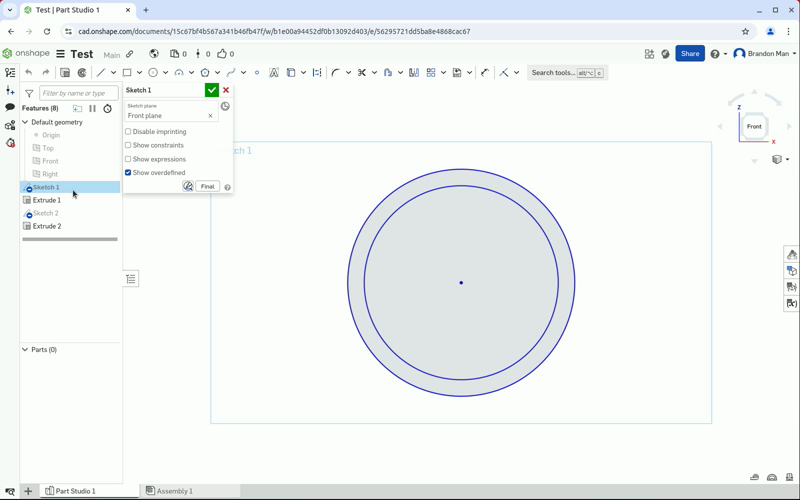
mouse_move(229, 92)
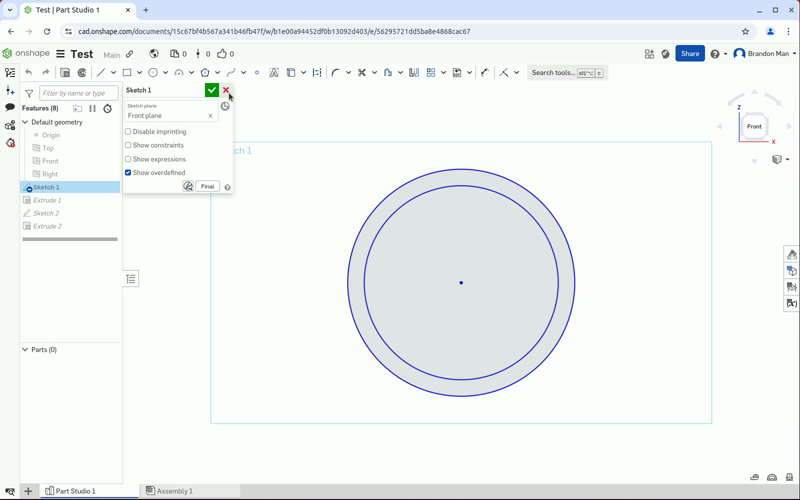
click(229, 92)
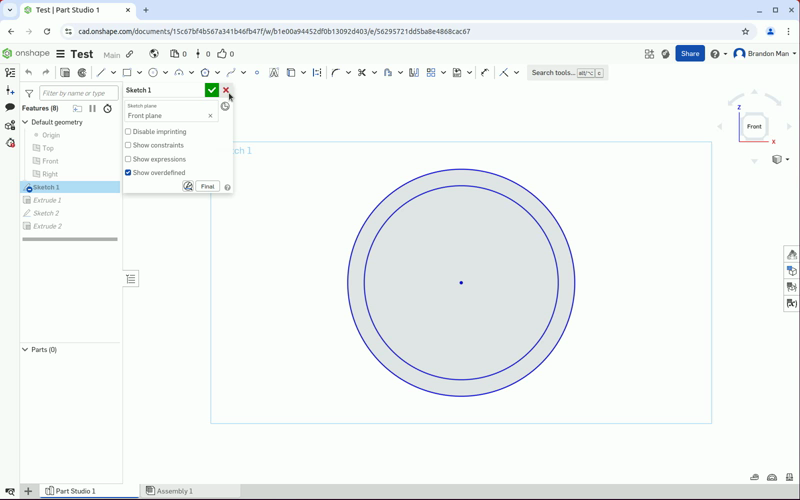
key(shift+s)
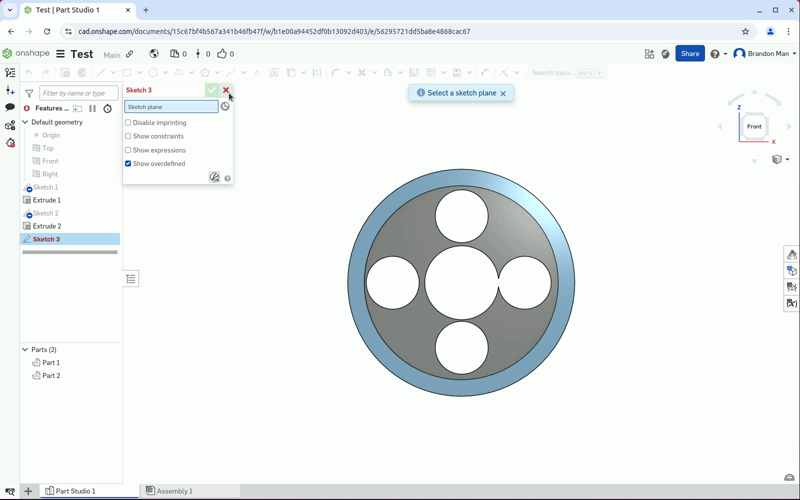
mouse_move(73, 163)
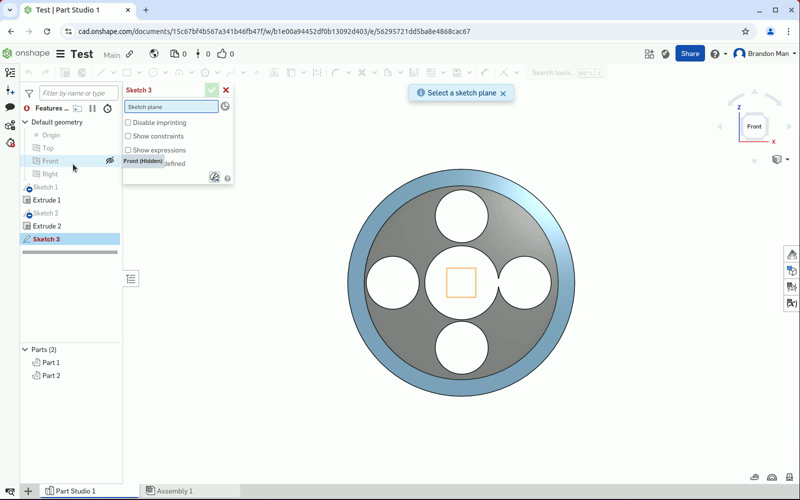
click(73, 163)
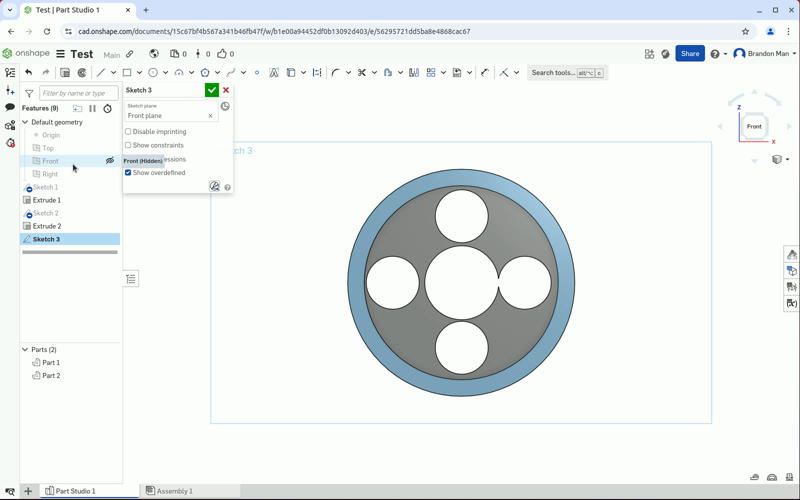
mouse_move(73, 352)
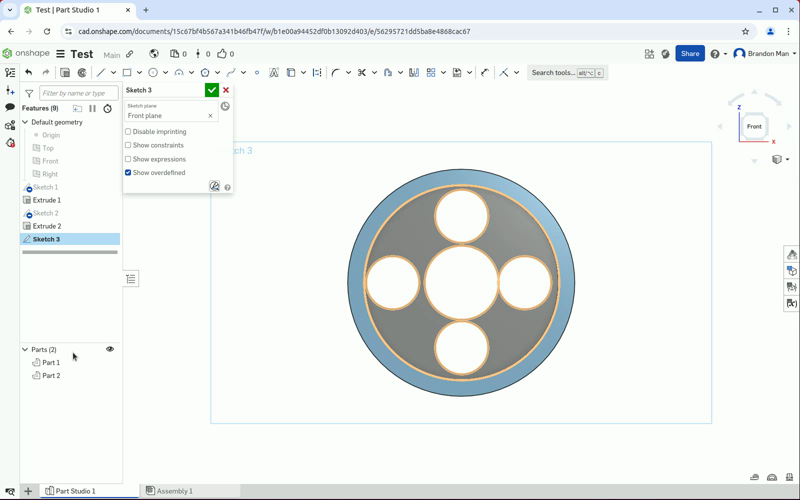
key(y)
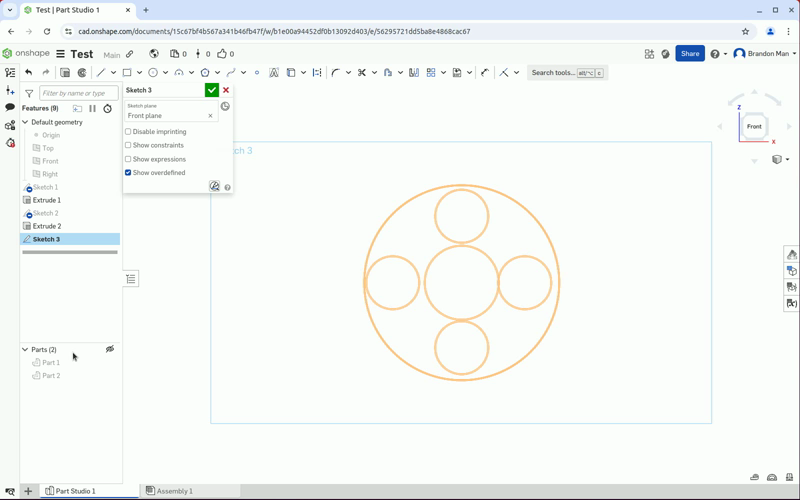
key(c)
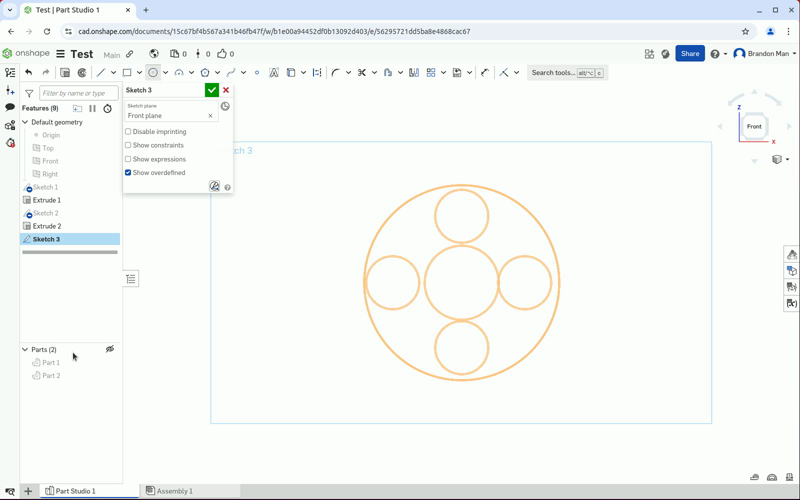
key_down(shift)
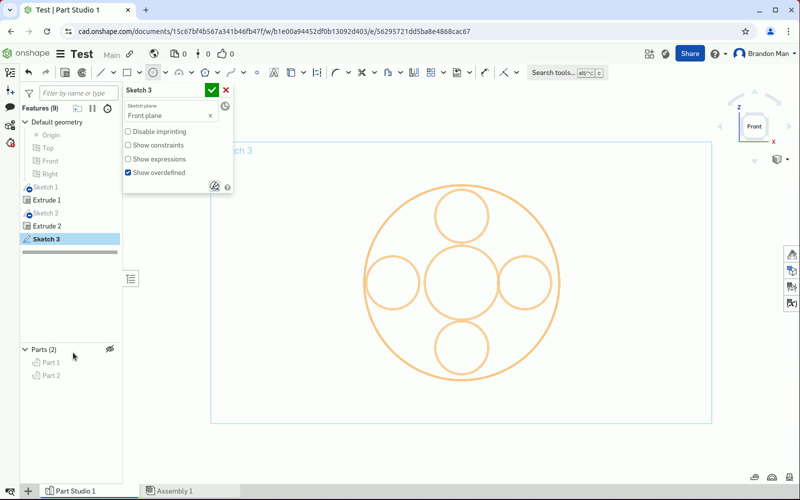
mouse_move(460, 282)
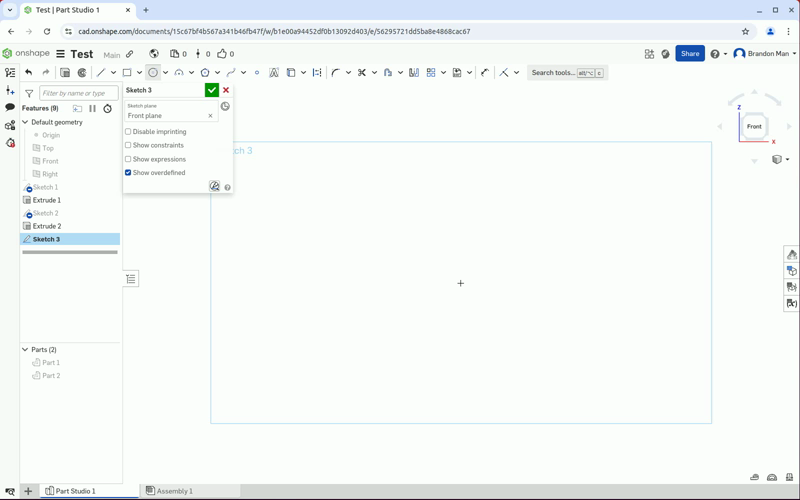
click(460, 282)
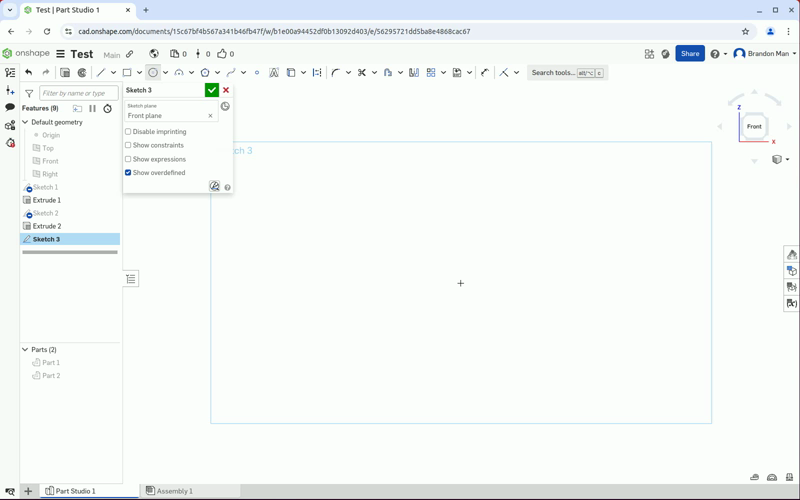
key_up(shift)
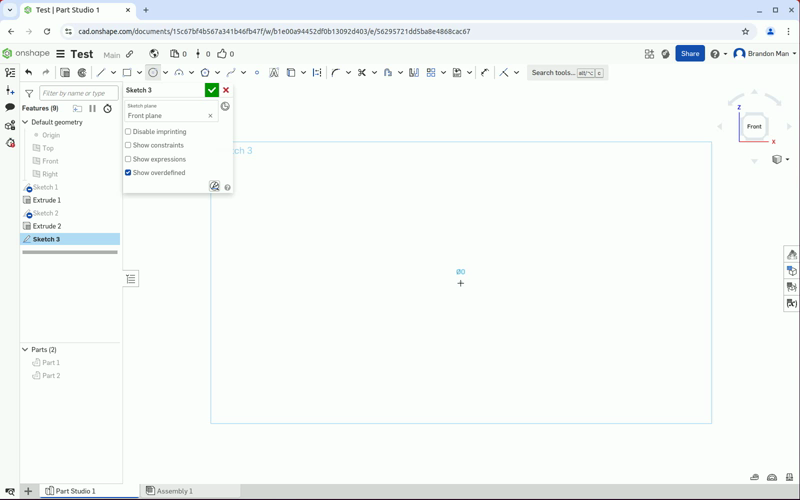
mouse_move(498, 282)
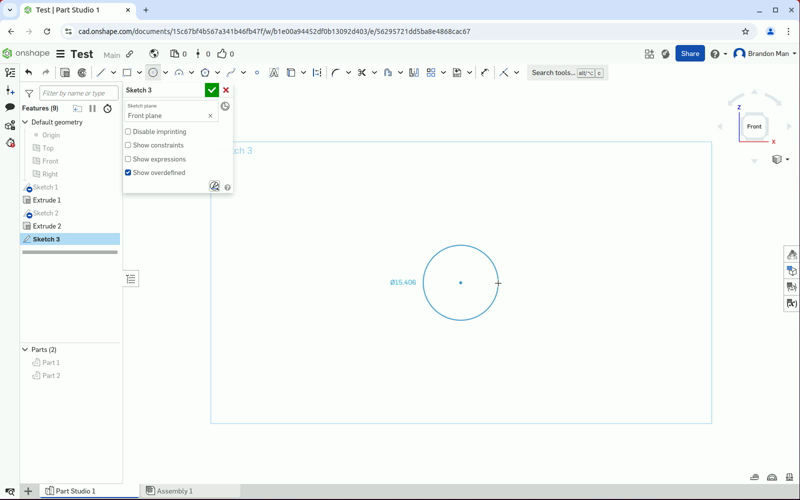
click(498, 282)
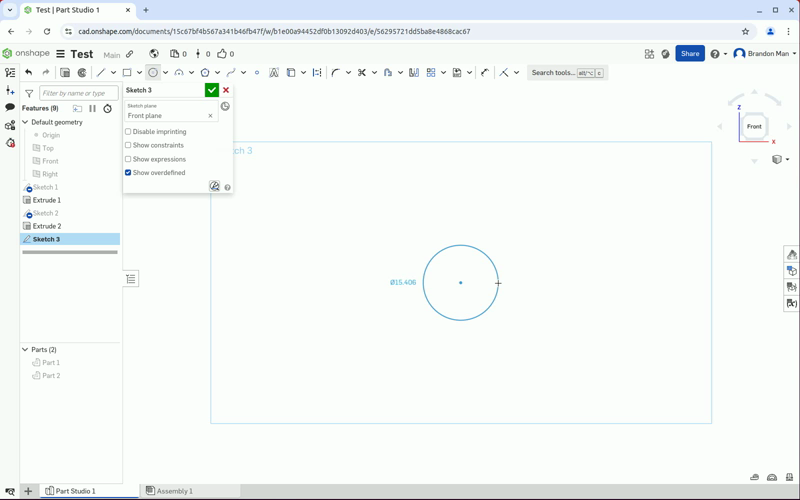
key(esc)
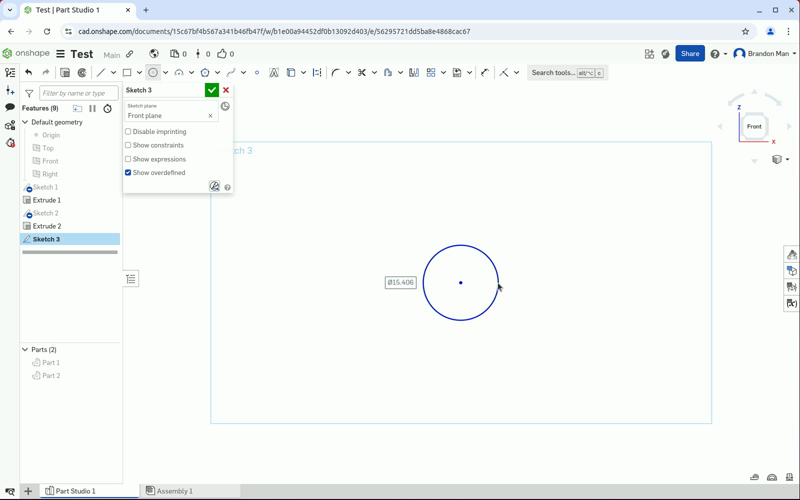
key(c)
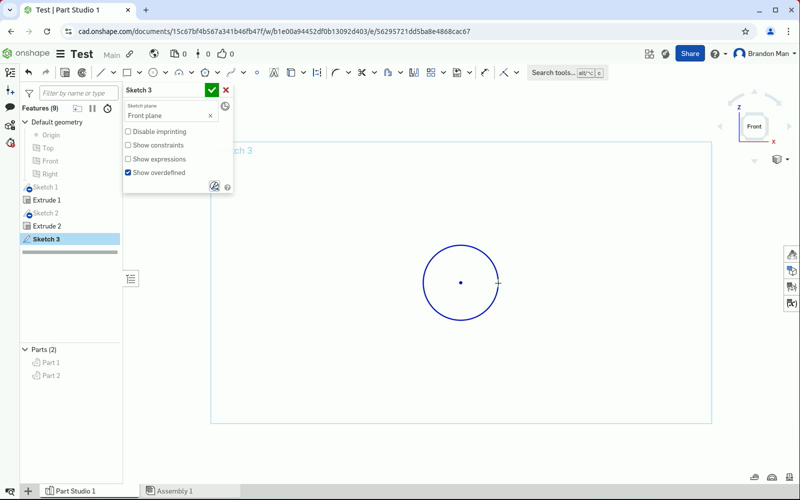
key_down(shift)
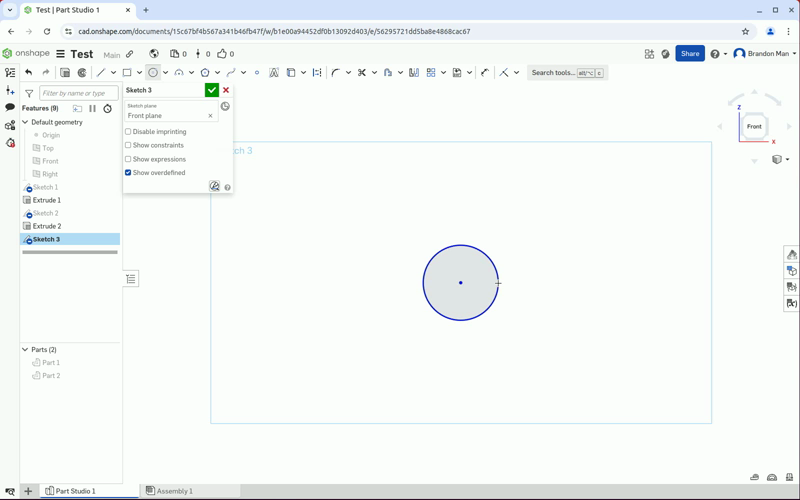
mouse_move(460, 282)
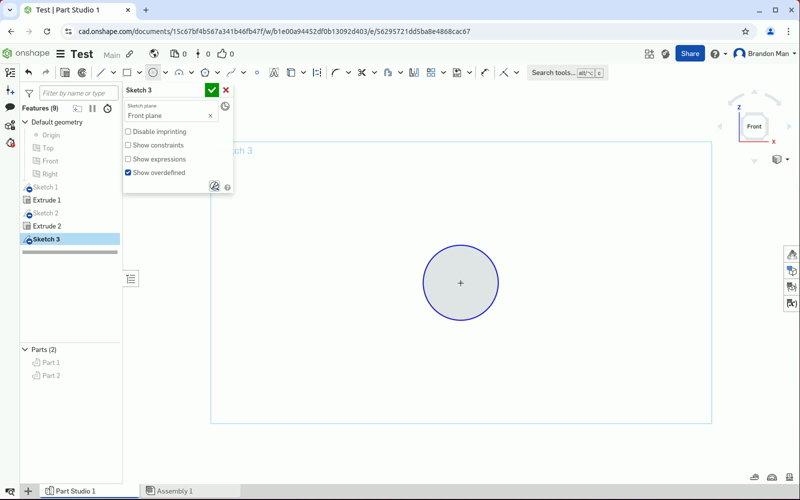
click(460, 282)
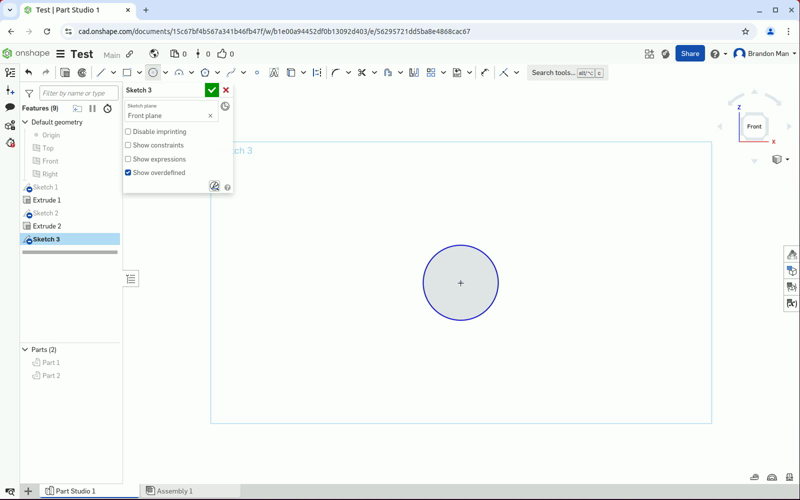
key_up(shift)
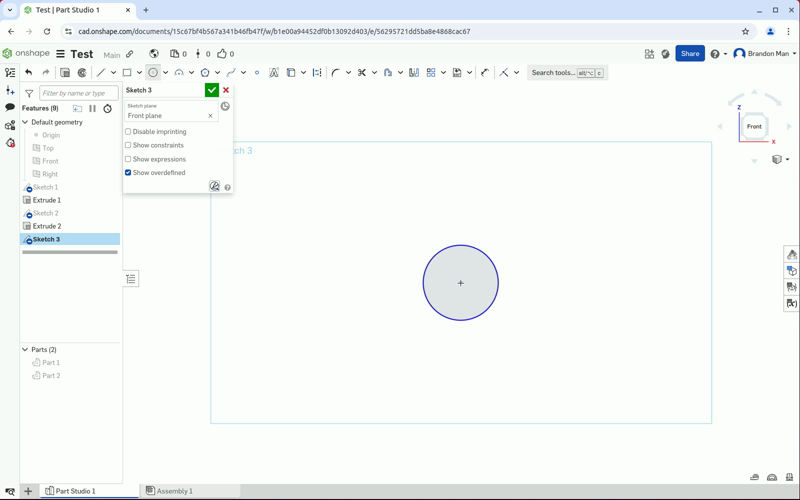
mouse_move(485, 282)
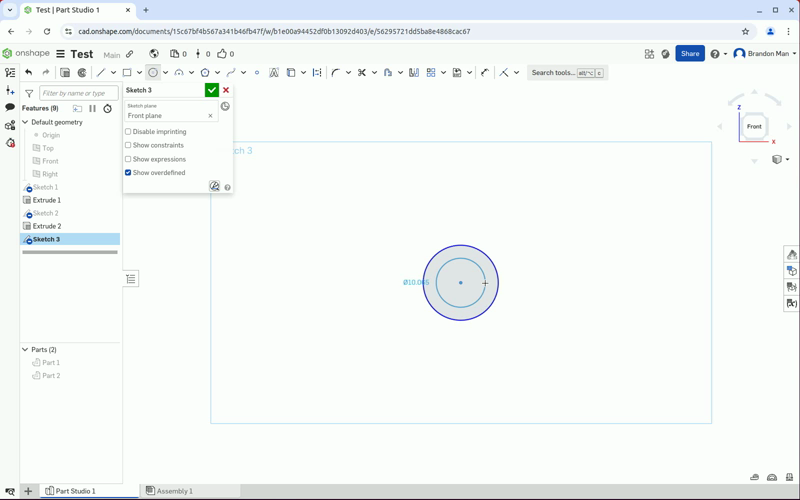
click(485, 282)
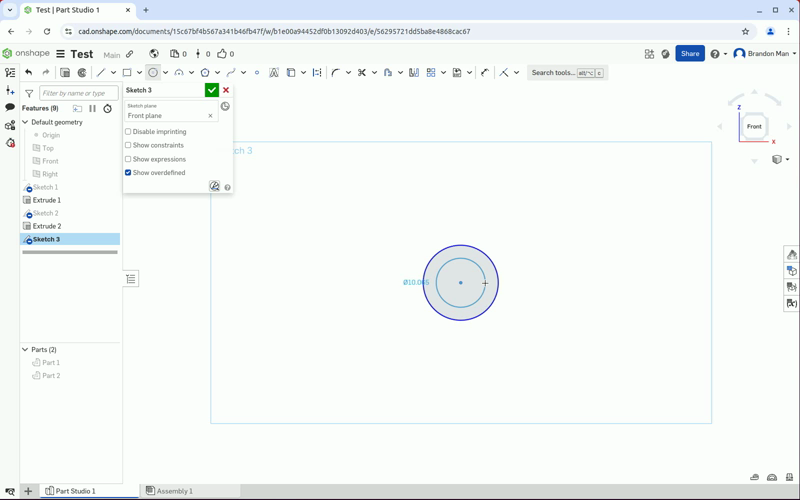
key(esc)
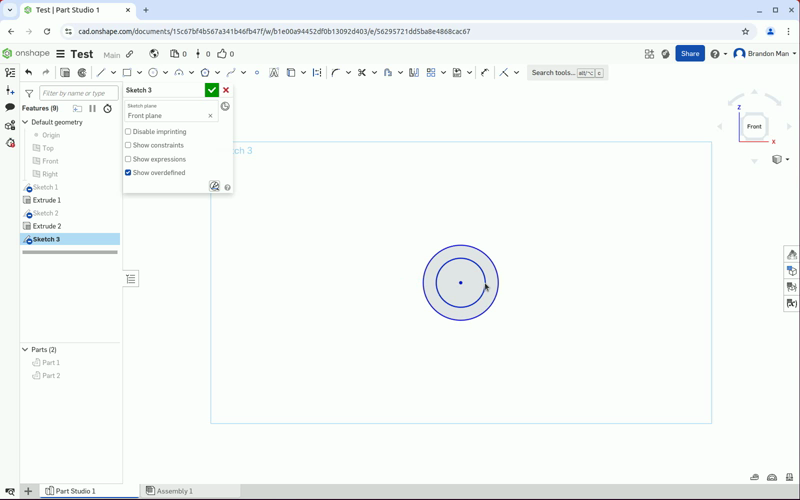
mouse_move(485, 259)
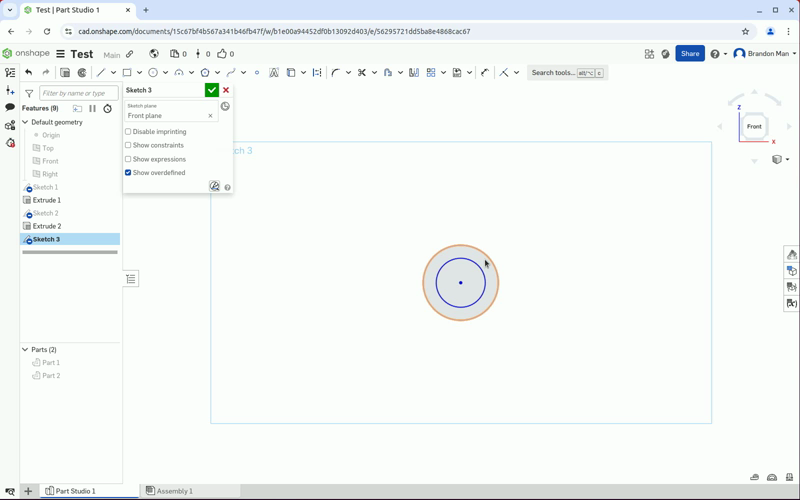
click(485, 259)
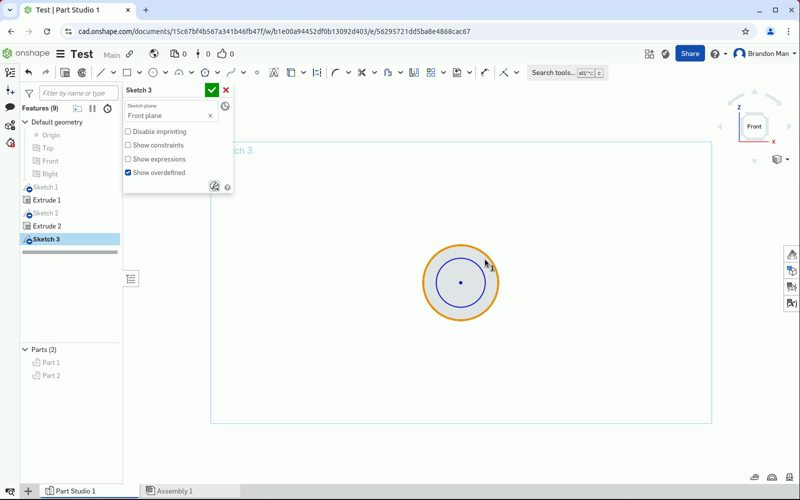
mouse_move(73, 352)
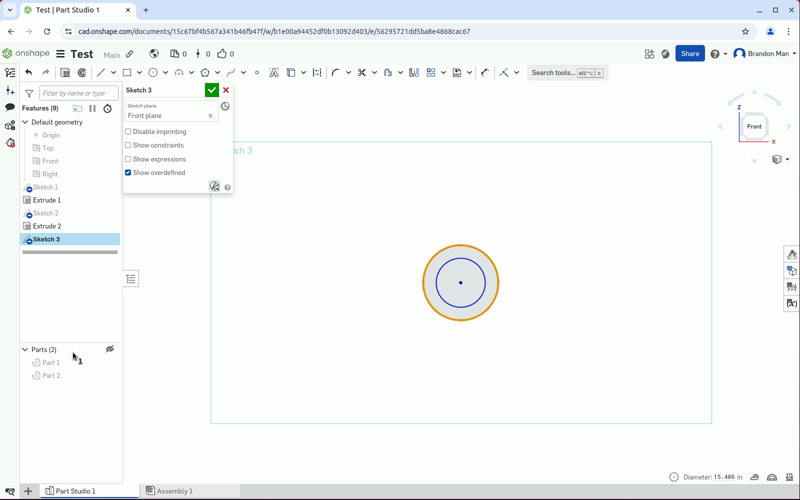
key(shift+y)
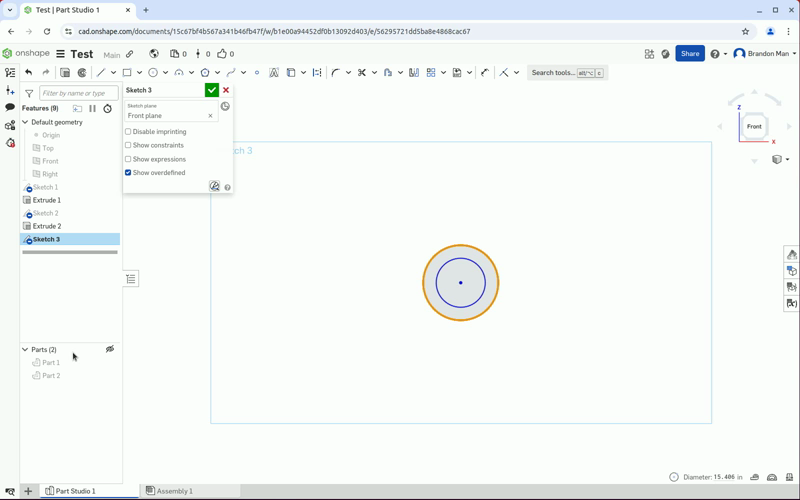
key(shift+e)
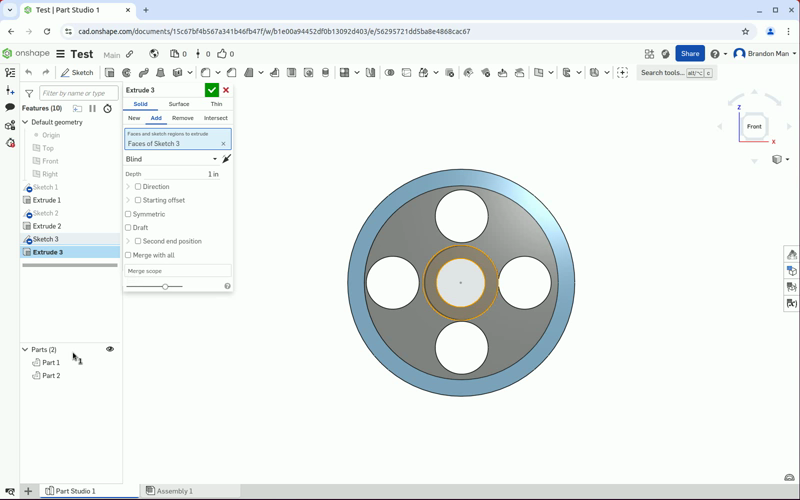
mouse_move(143, 106)
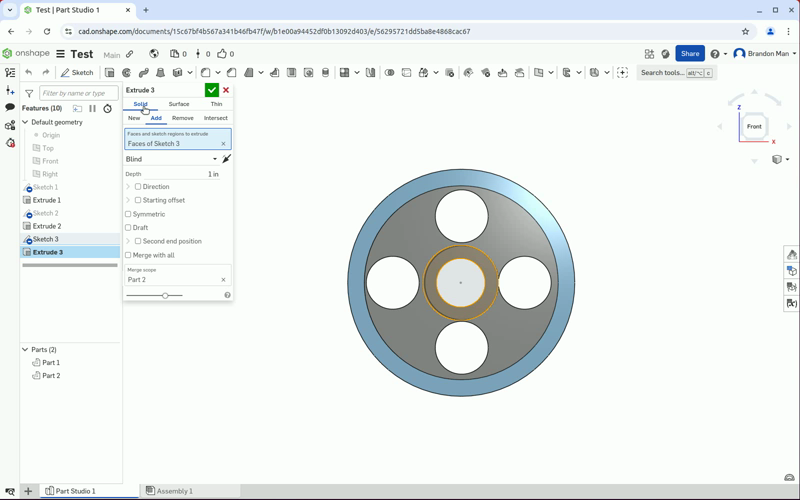
click(143, 106)
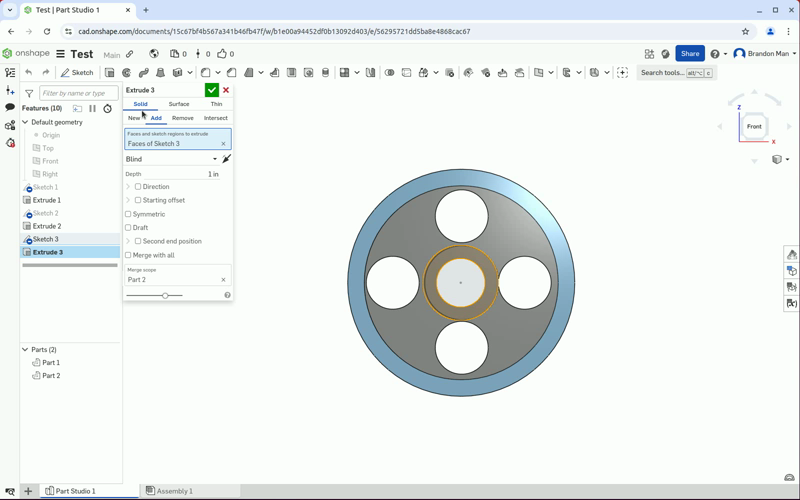
mouse_move(137, 120)
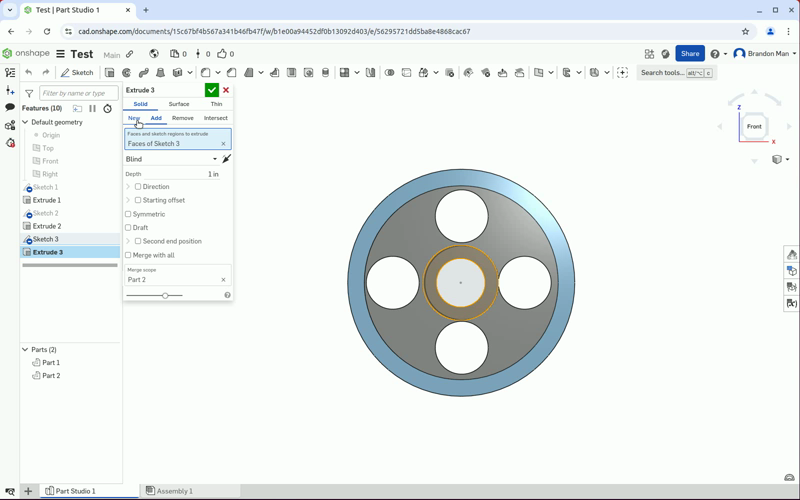
click(137, 120)
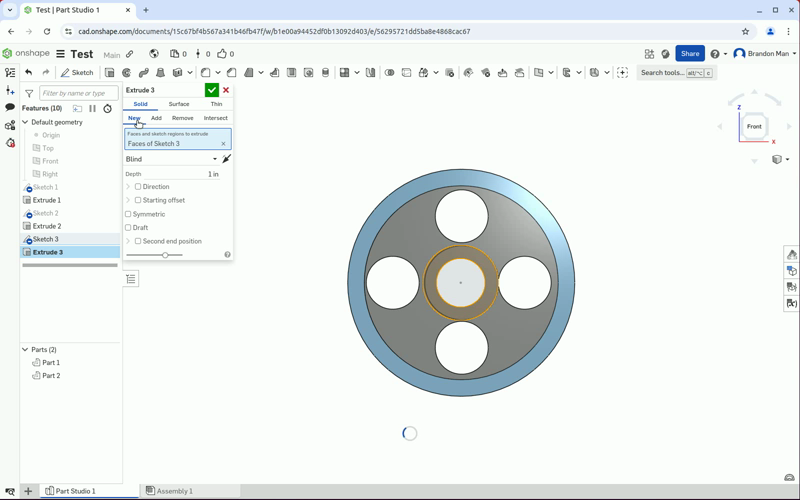
key(tab, 4)
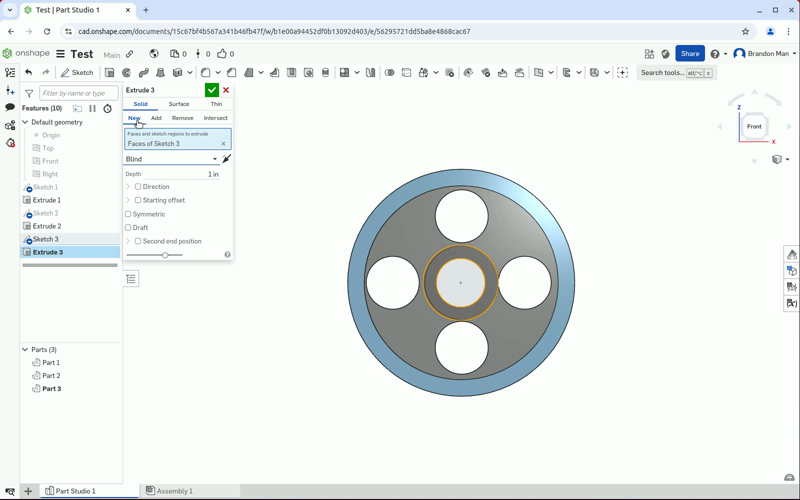
text(16.85)
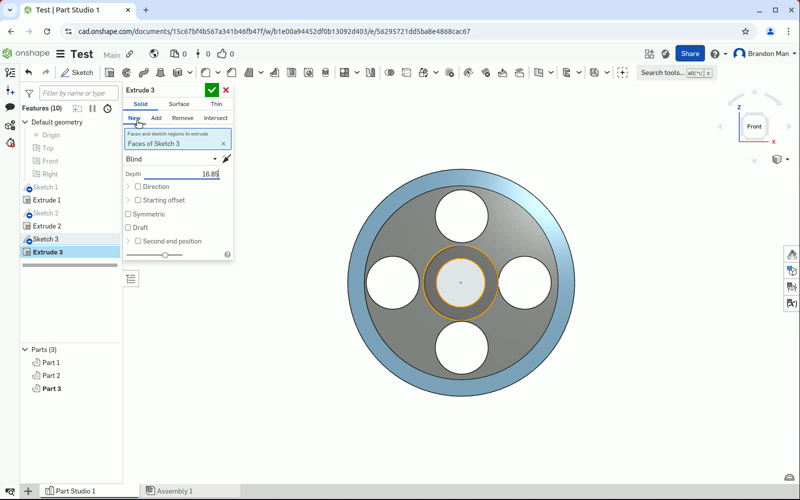
key(enter)
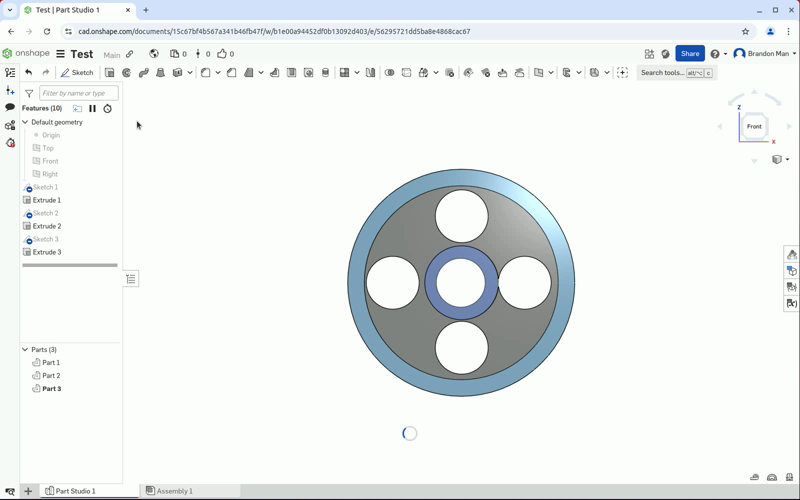
key(shift+h)
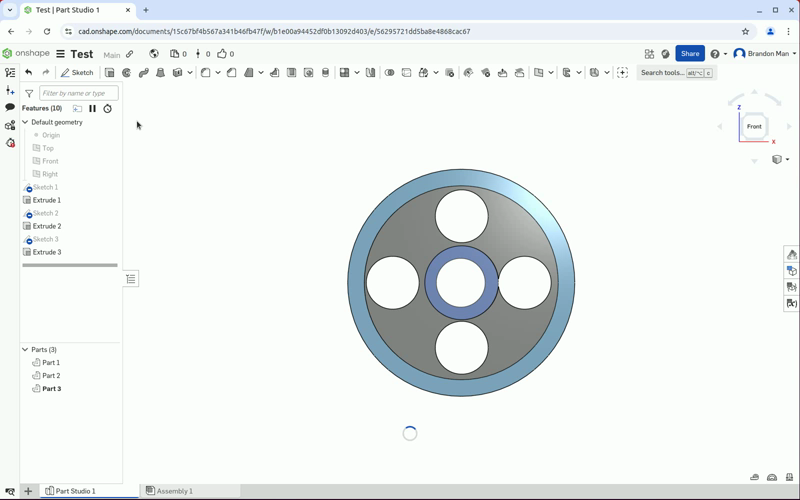
key(shift+h)
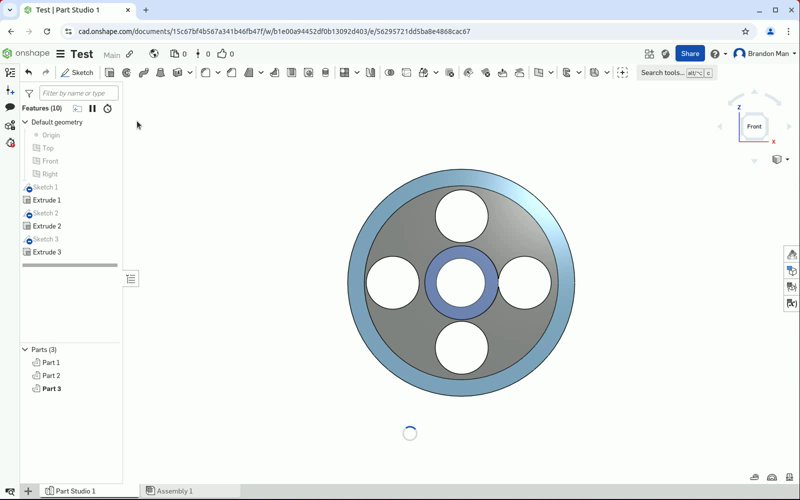
key(shift+7)
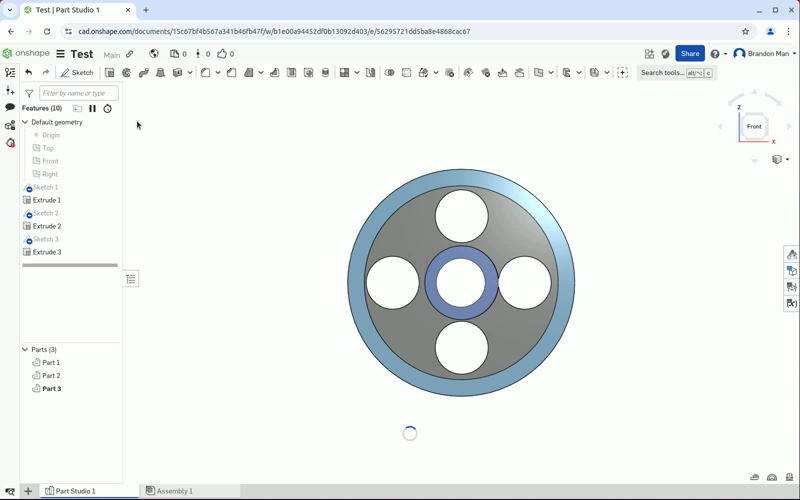
key(left, 2)
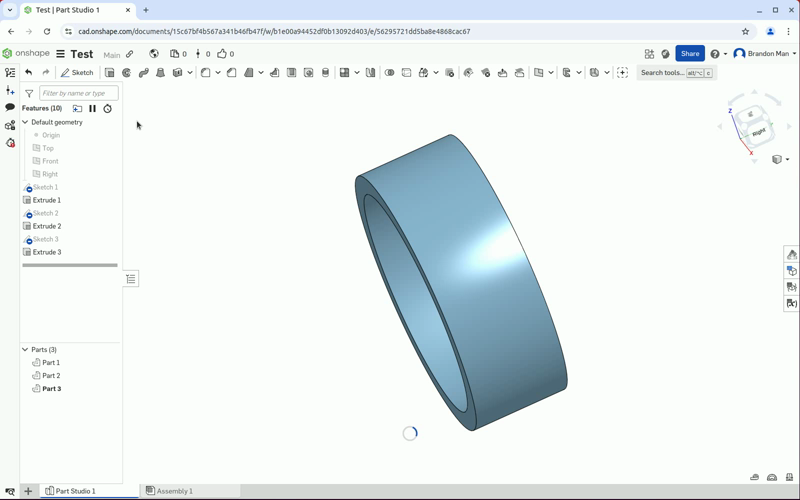
key(down, 2)
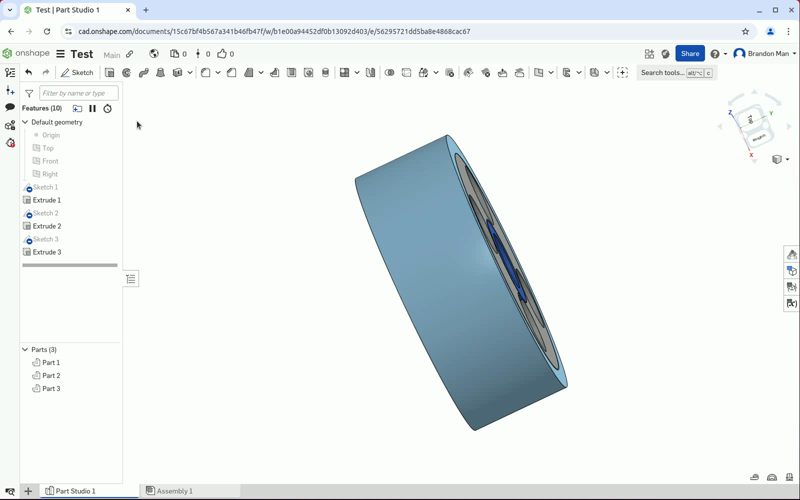
key(up, 2)
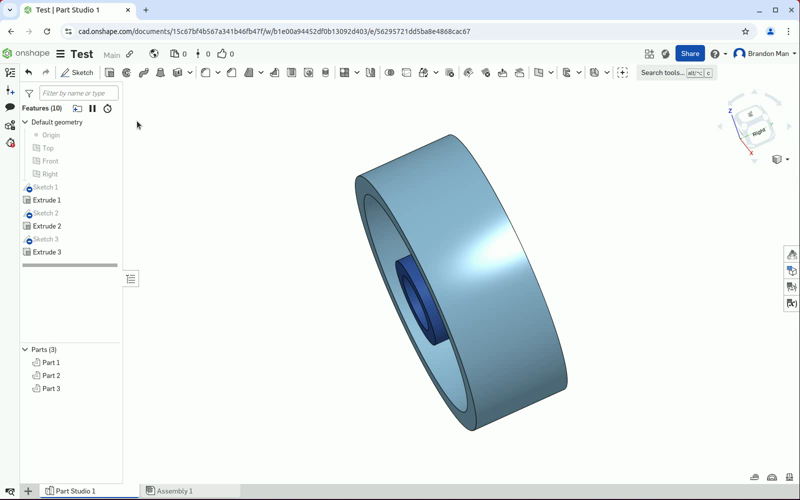
key(right, 2)
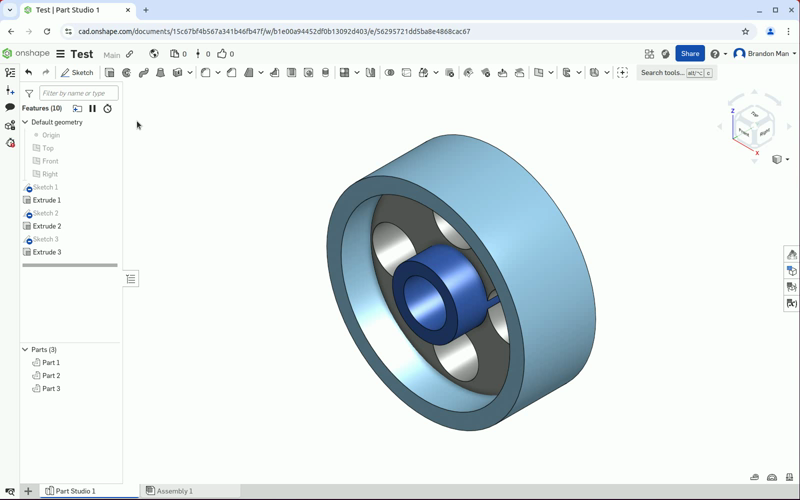
mouse_move(73, 189)
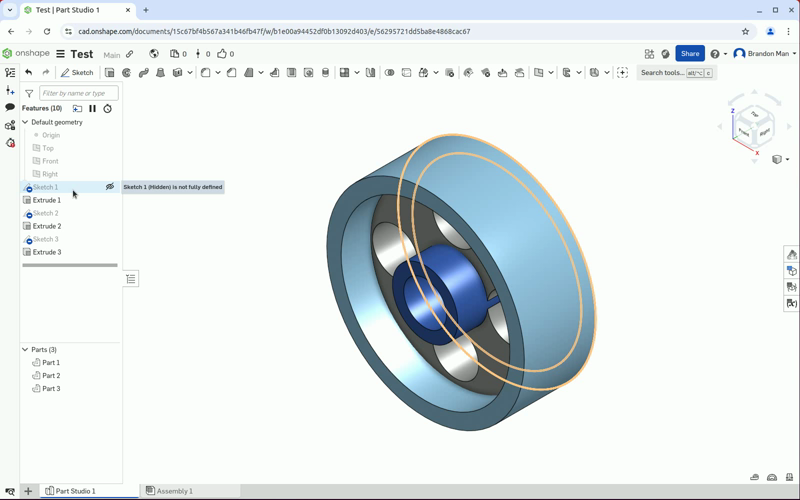
click(73, 189)